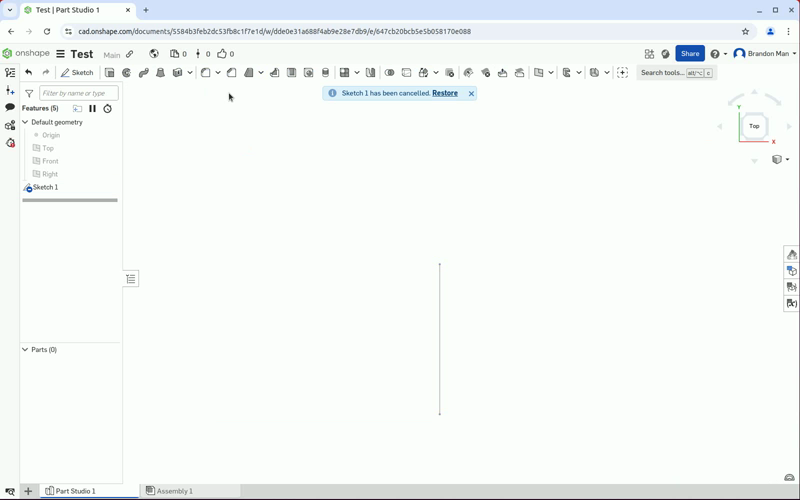
key(shift+h)
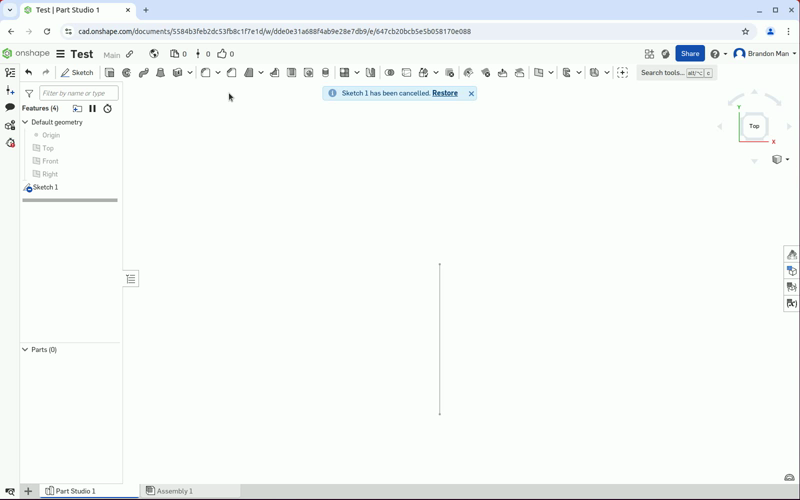
key(shift+s)
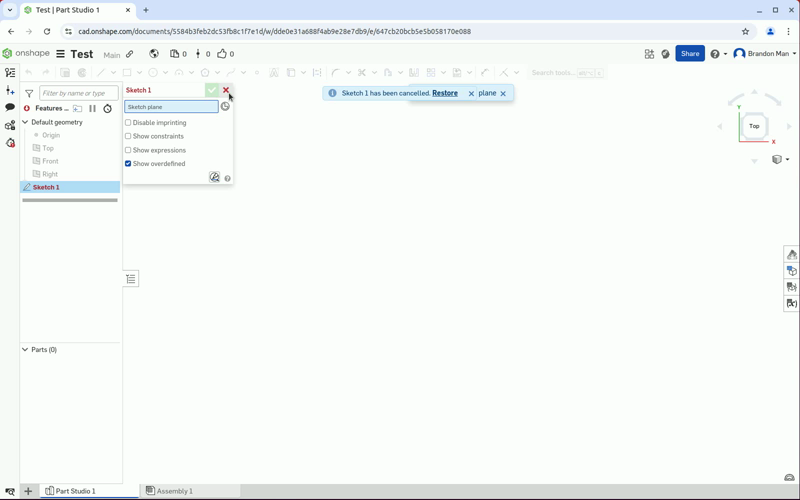
mouse_move(73, 150)
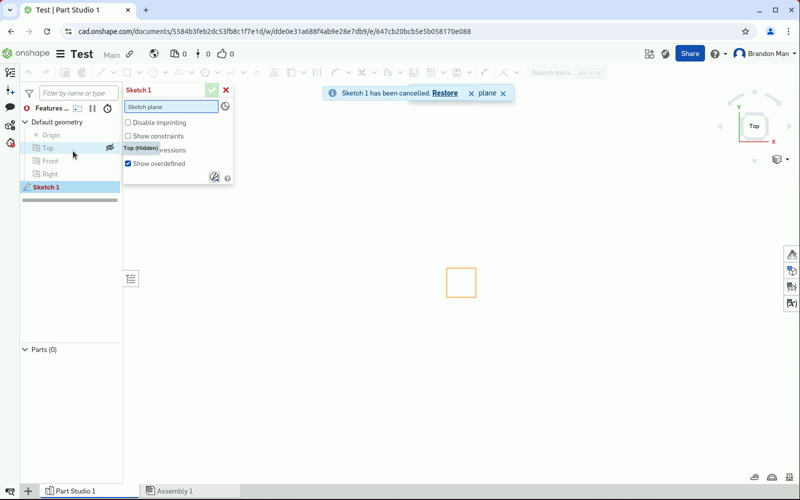
click(73, 150)
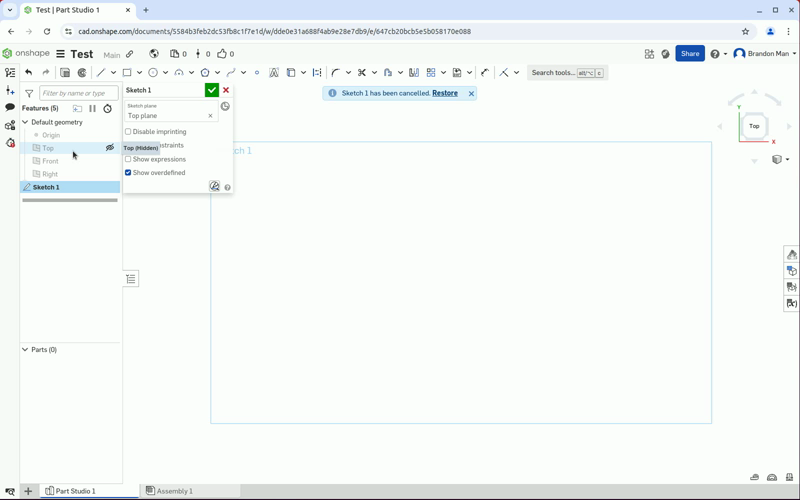
mouse_move(73, 352)
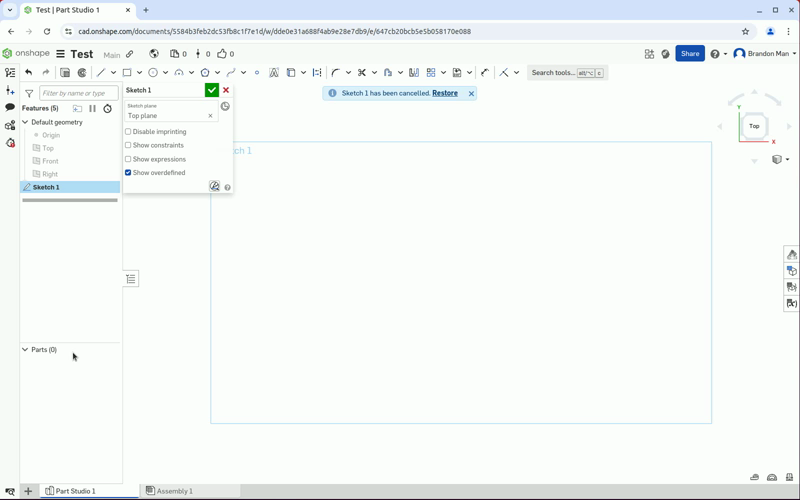
key(y)
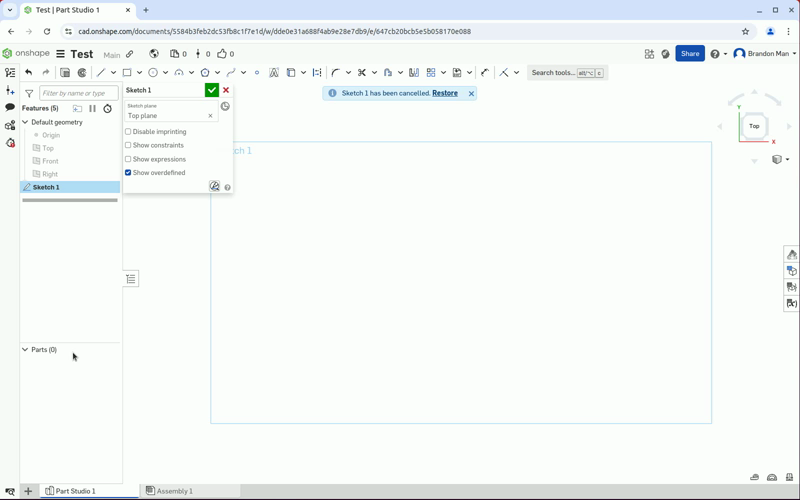
key(l)
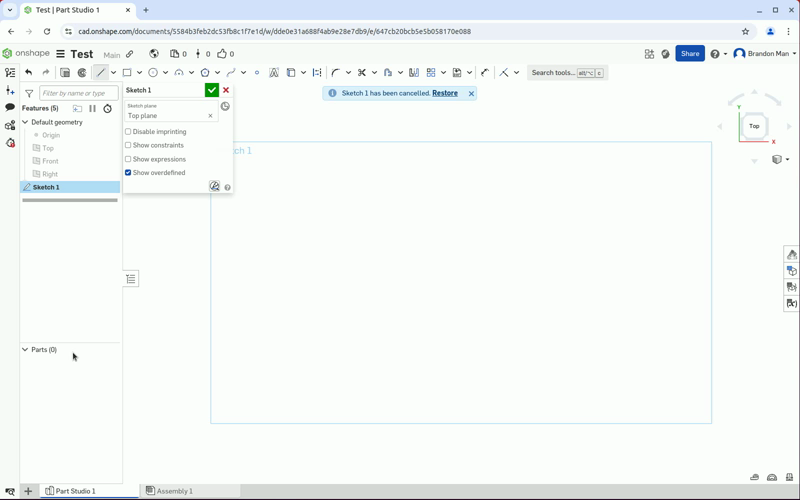
key_down(shift)
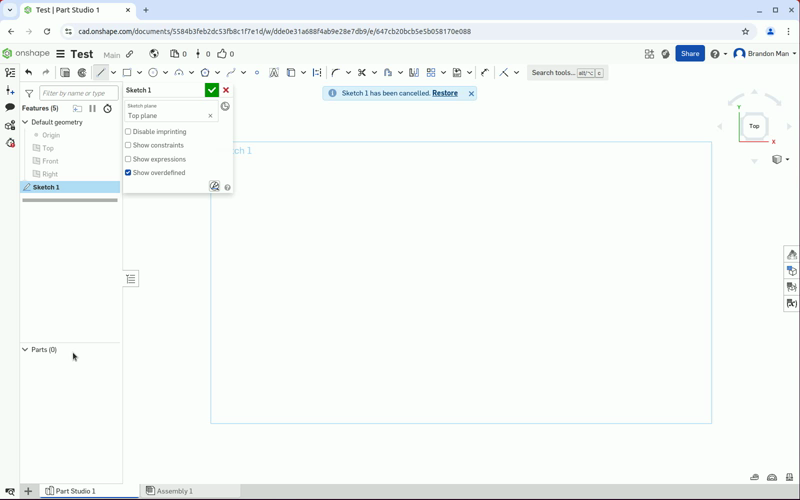
mouse_move(434, 308)
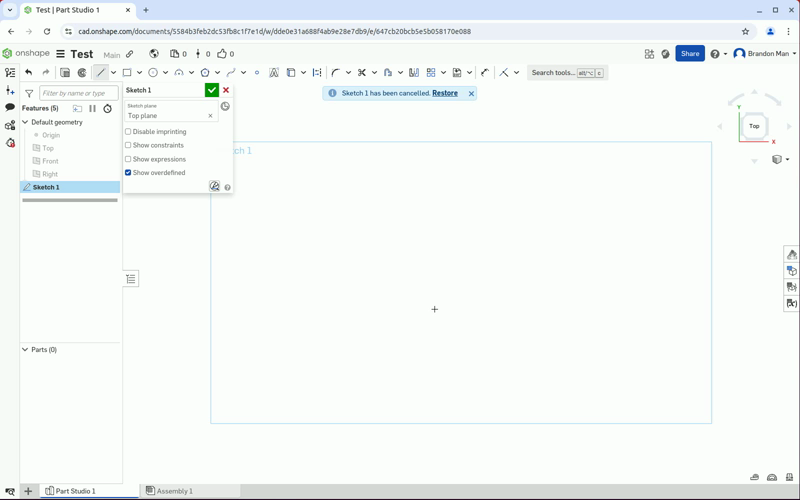
click(434, 308)
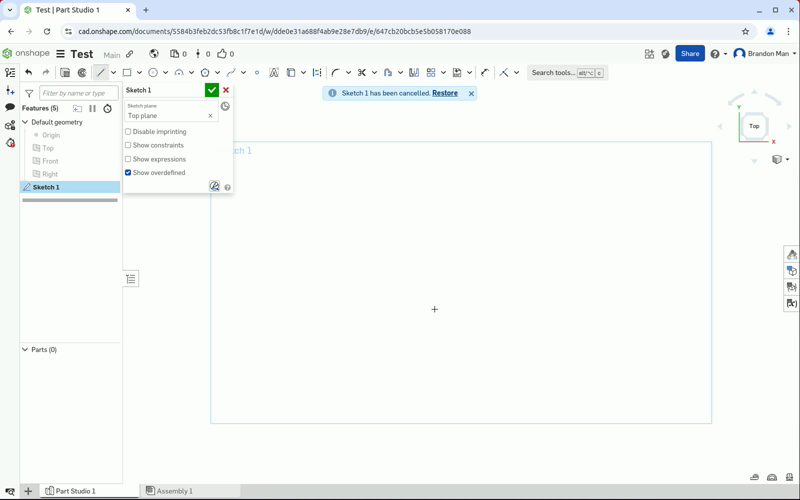
key_up(shift)
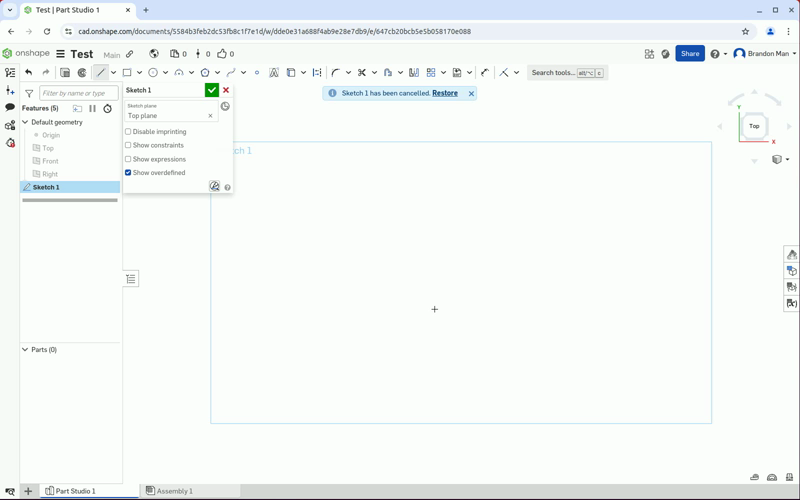
key_down(shift)
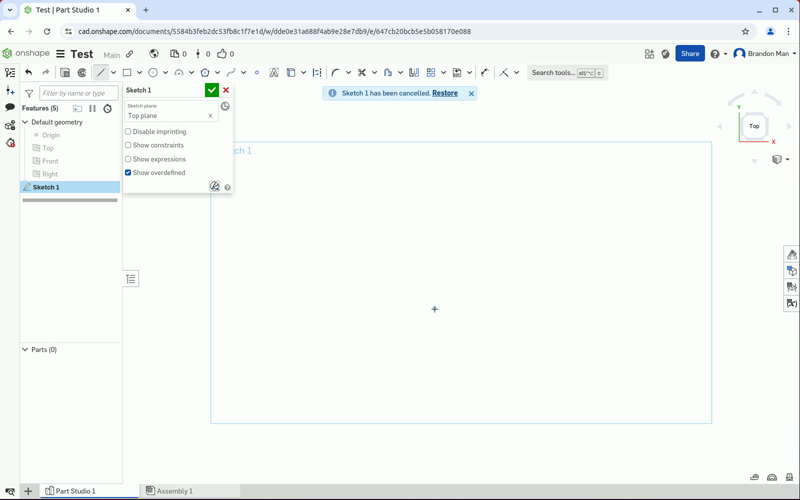
mouse_move(464, 308)
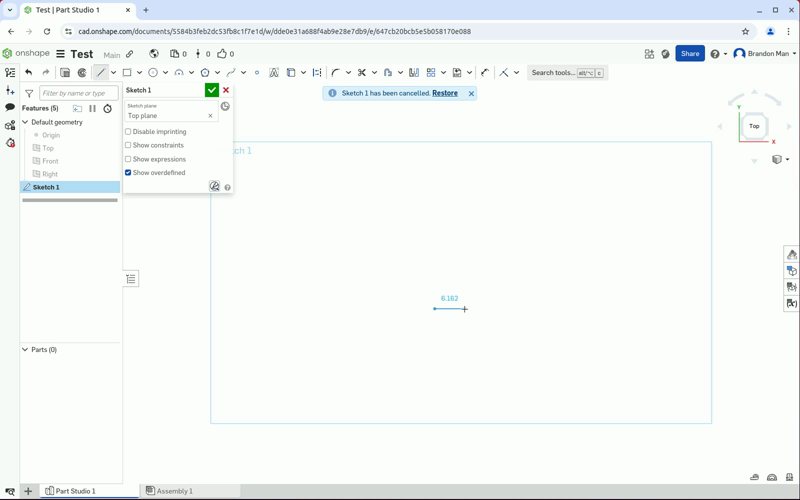
mouse_move(488, 308)
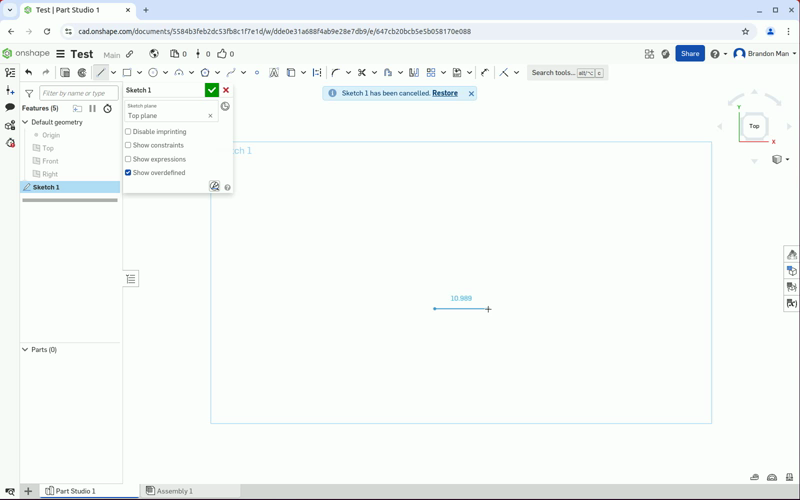
click(488, 308)
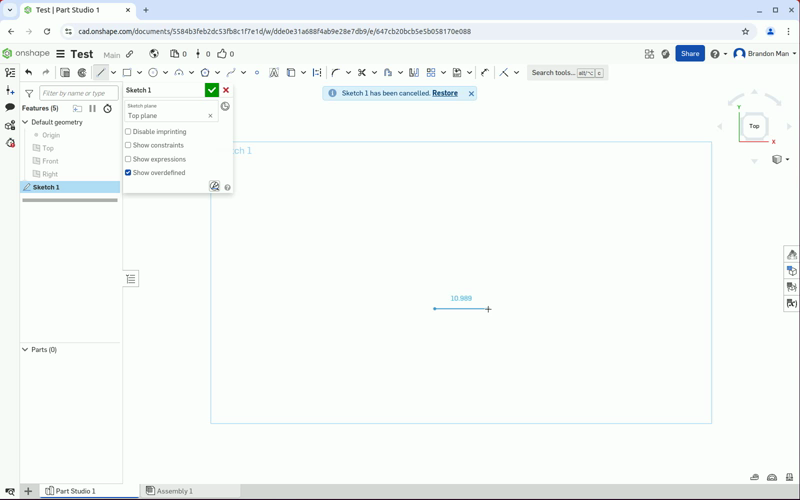
key_up(shift)
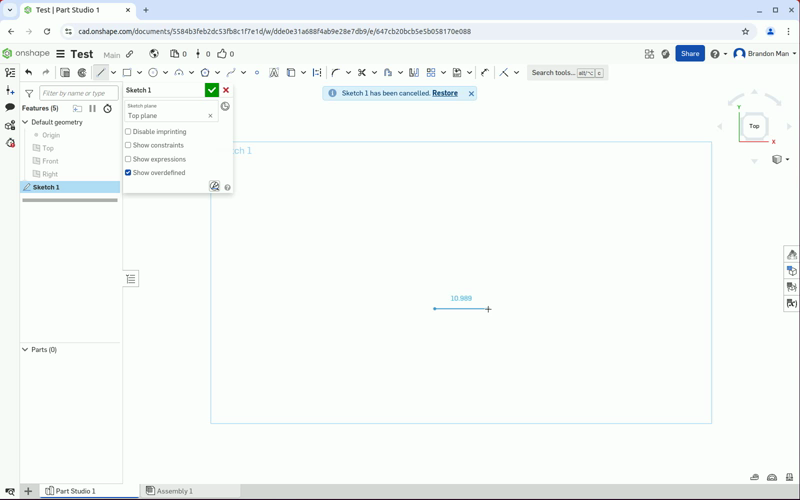
key_down(shift)
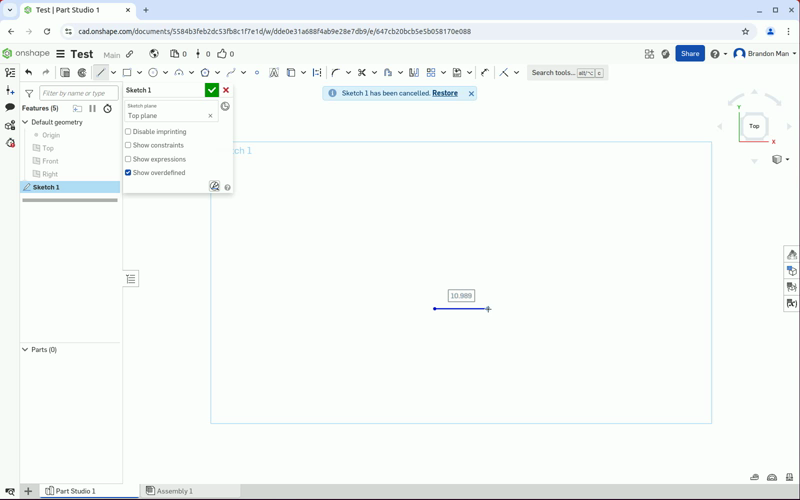
mouse_move(518, 308)
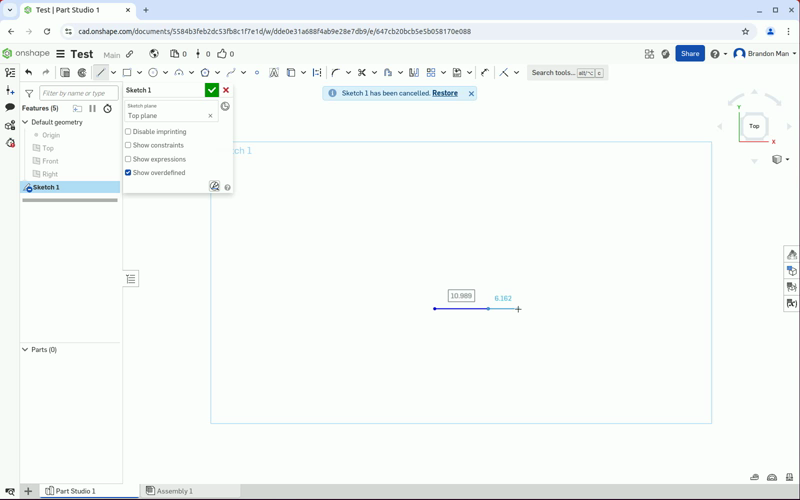
mouse_move(488, 255)
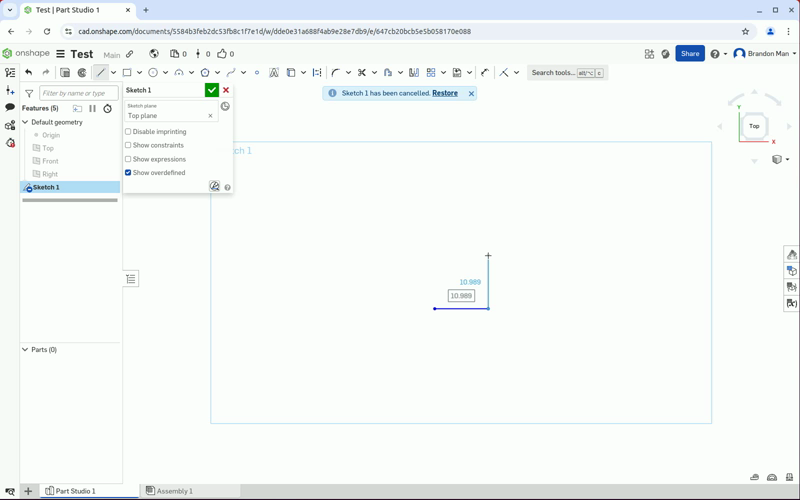
click(488, 255)
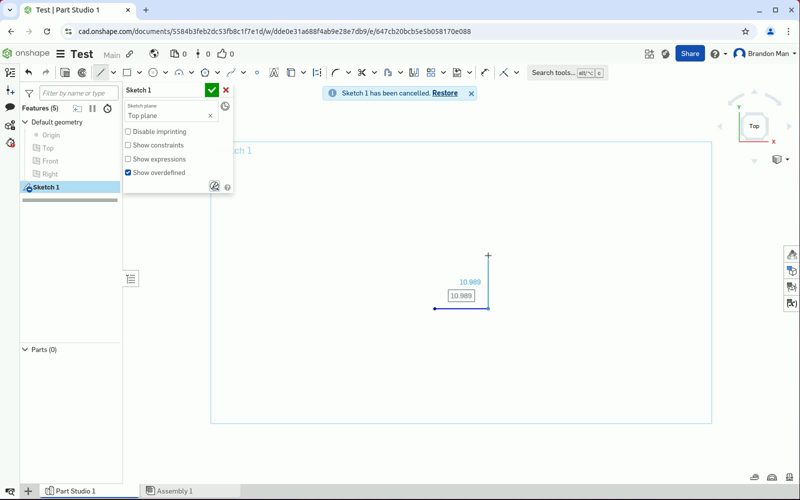
key_up(shift)
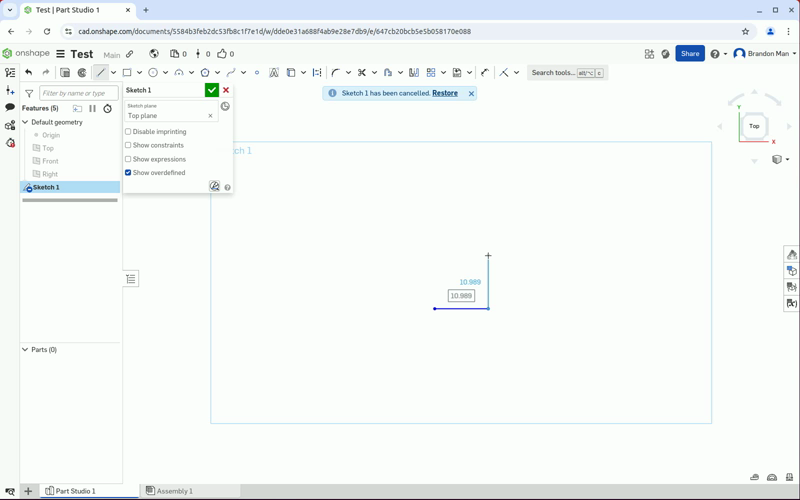
key_down(shift)
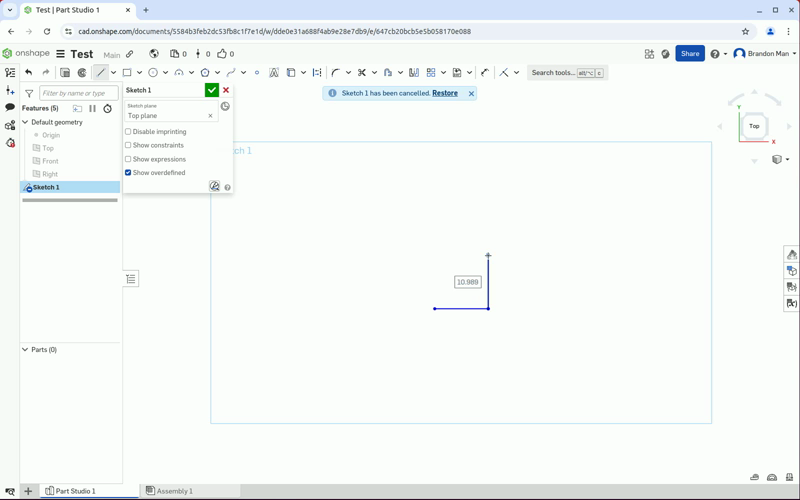
mouse_move(518, 255)
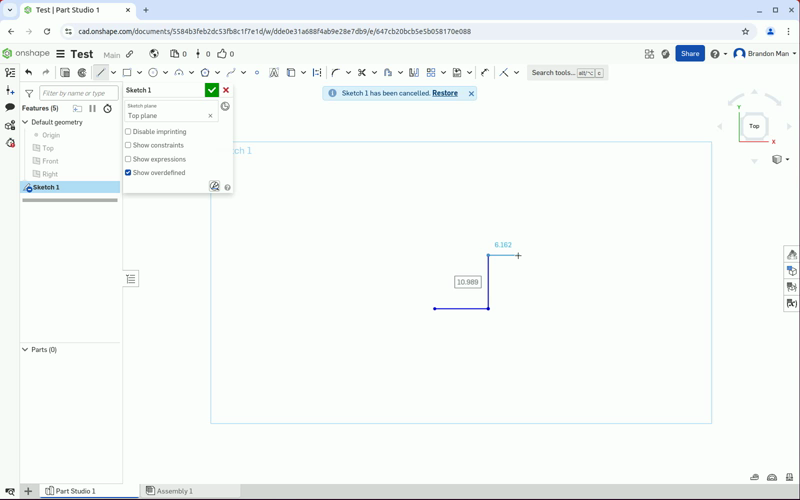
mouse_move(434, 255)
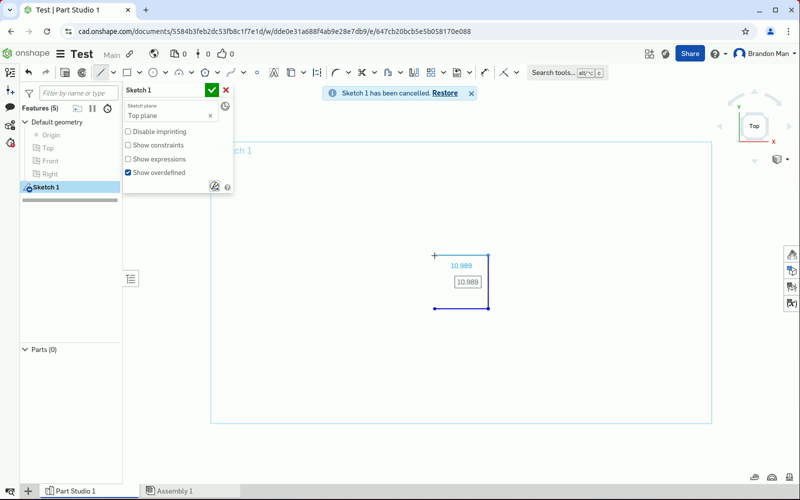
click(434, 255)
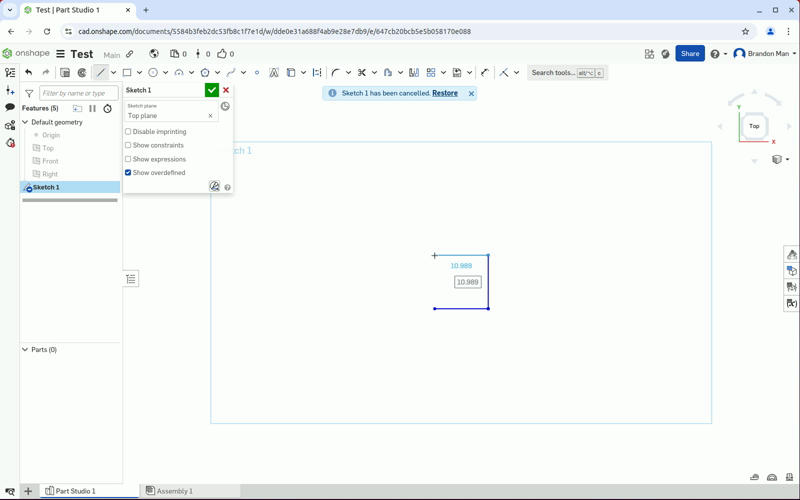
key_up(shift)
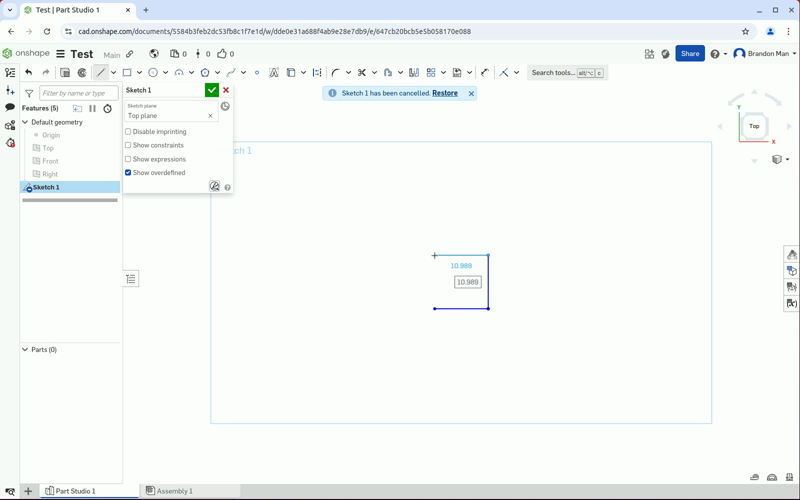
mouse_move(464, 255)
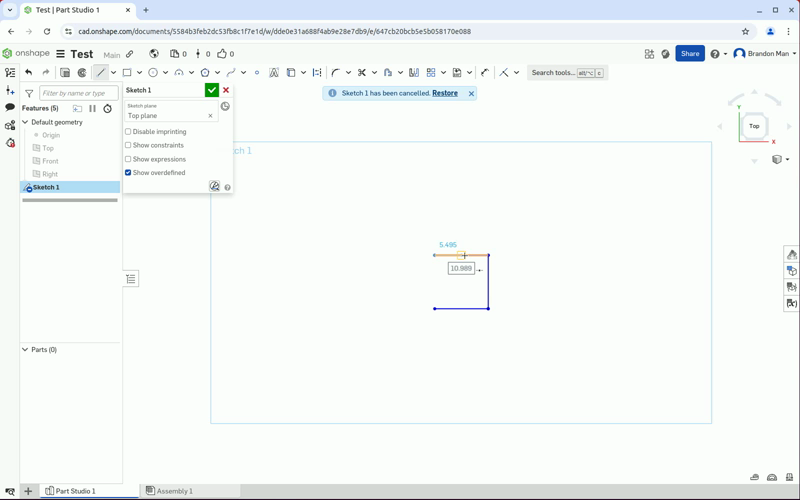
key_down(shift)
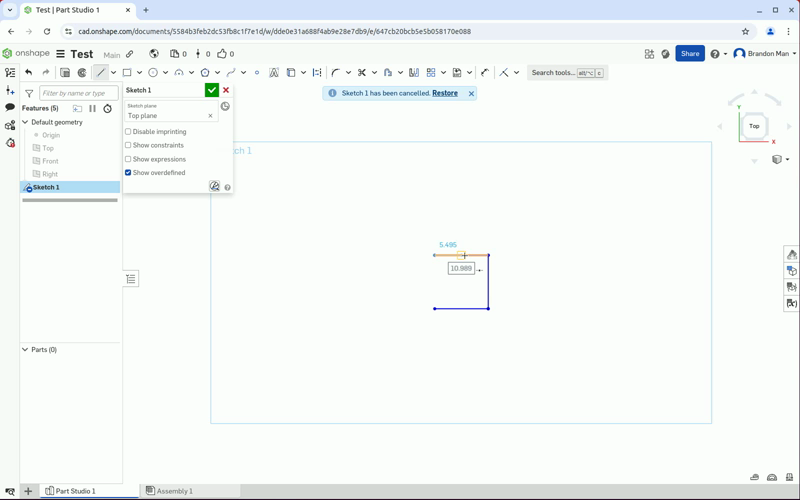
mouse_move(434, 308)
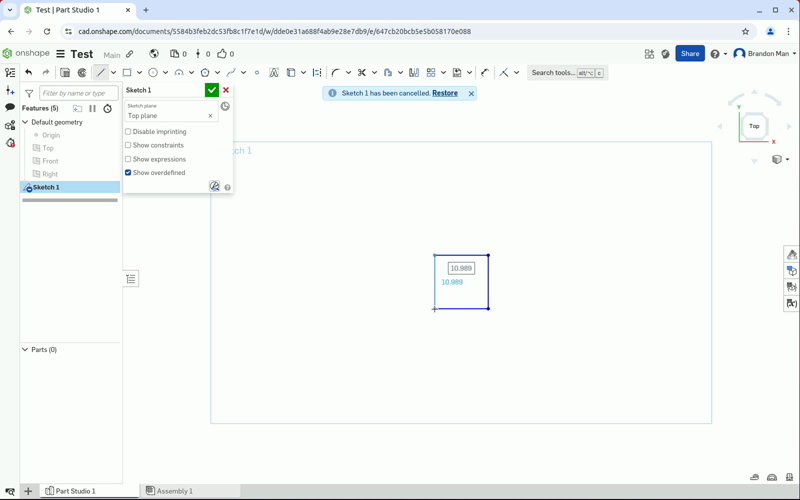
key_up(shift)
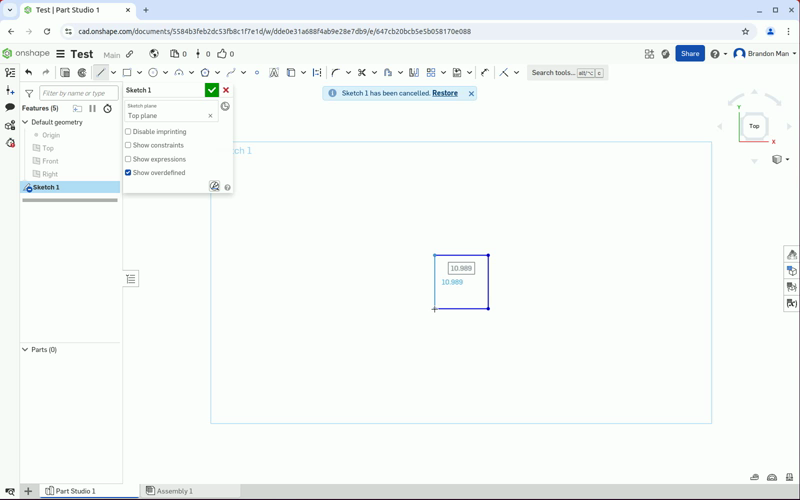
click(434, 308)
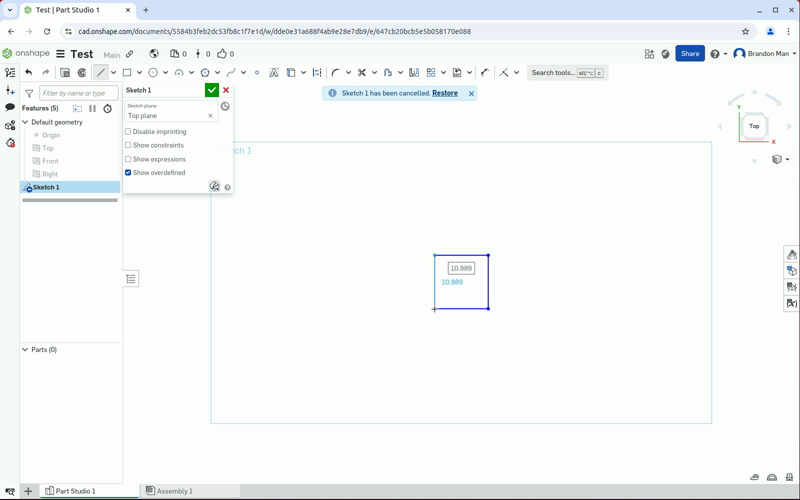
key(esc)
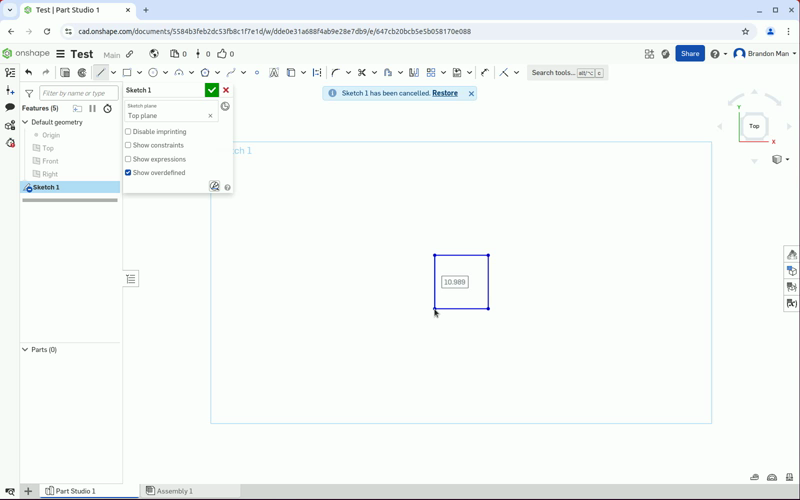
key(c)
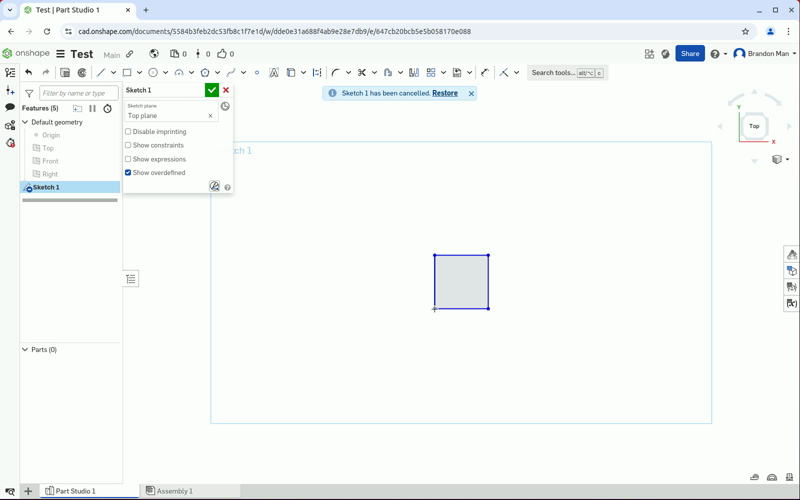
key_down(shift)
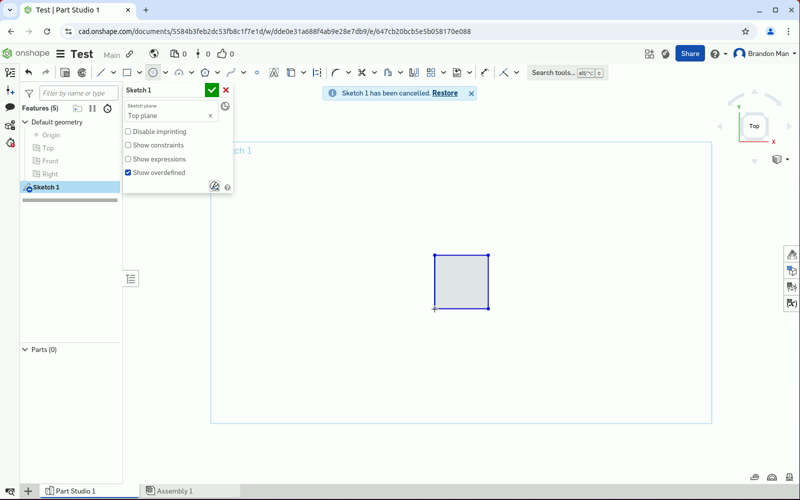
mouse_move(461, 281)
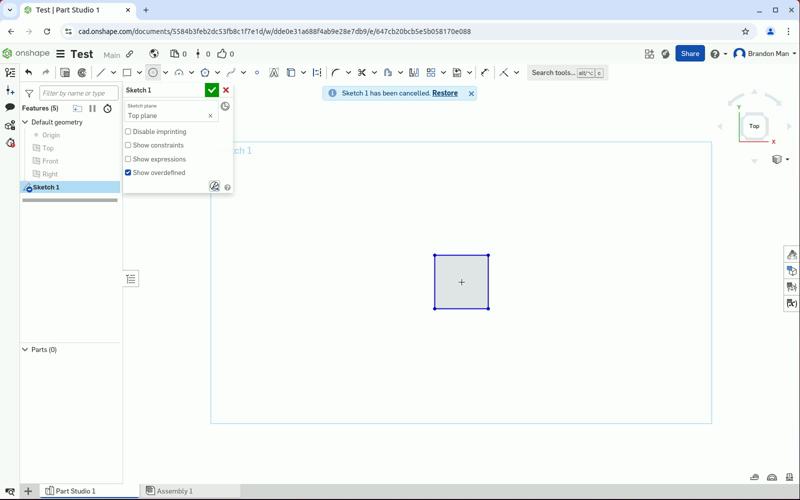
click(461, 281)
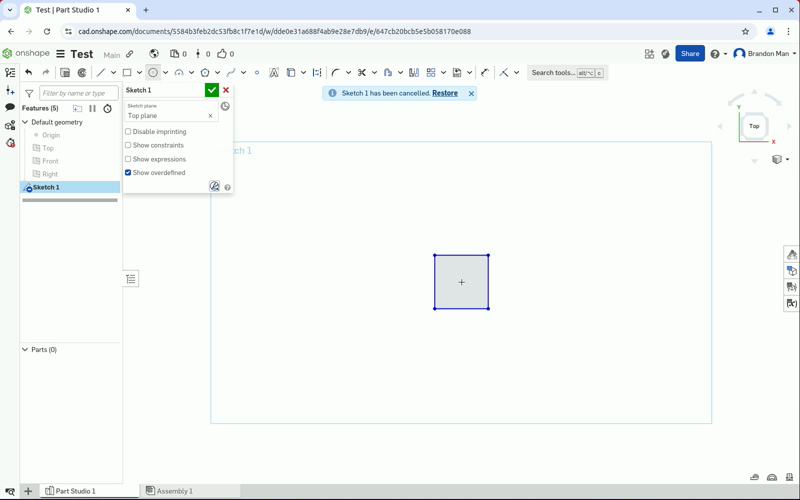
key_up(shift)
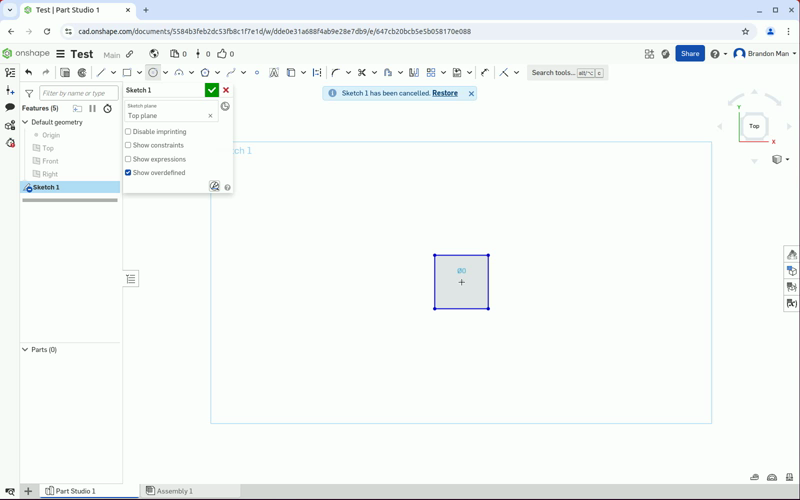
mouse_move(482, 281)
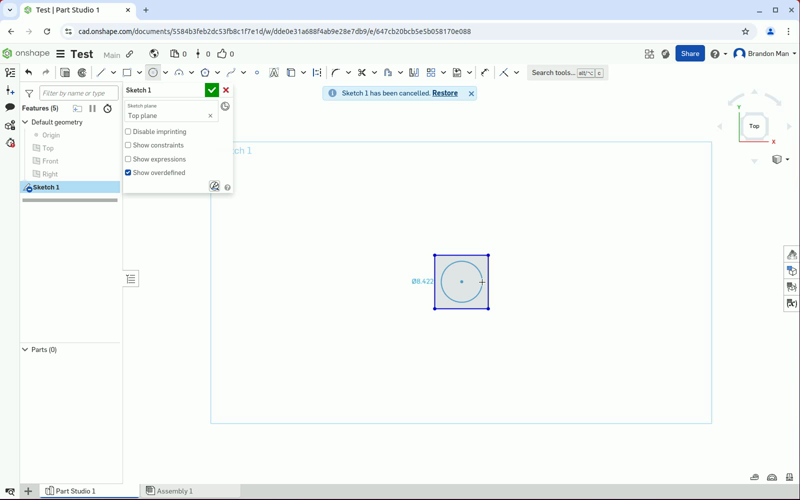
click(482, 281)
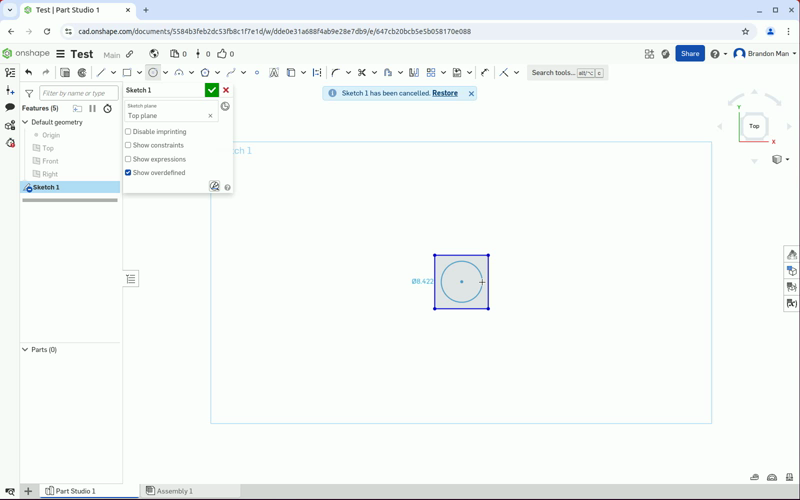
key(esc)
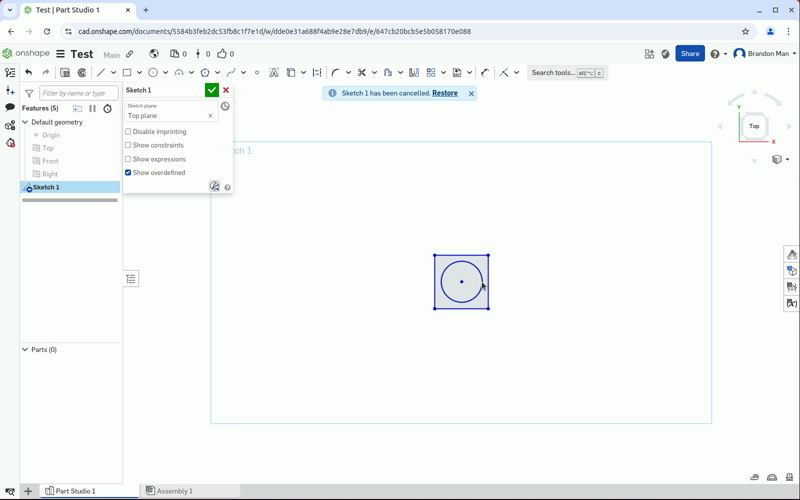
mouse_move(443, 299)
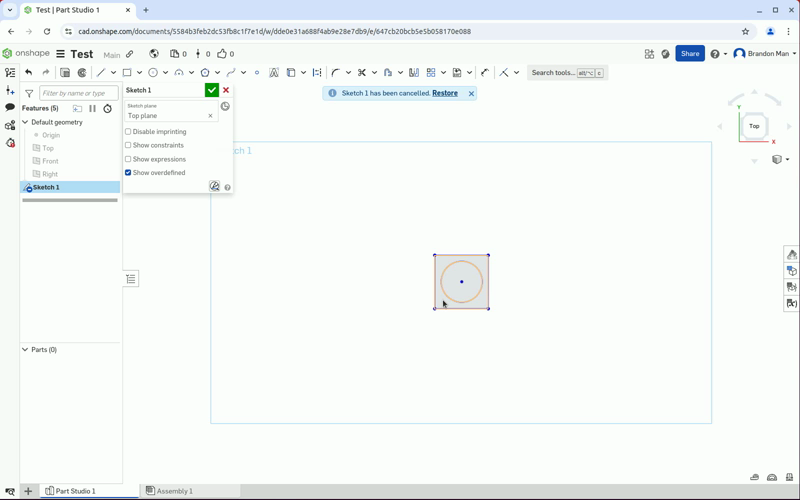
scroll(6)
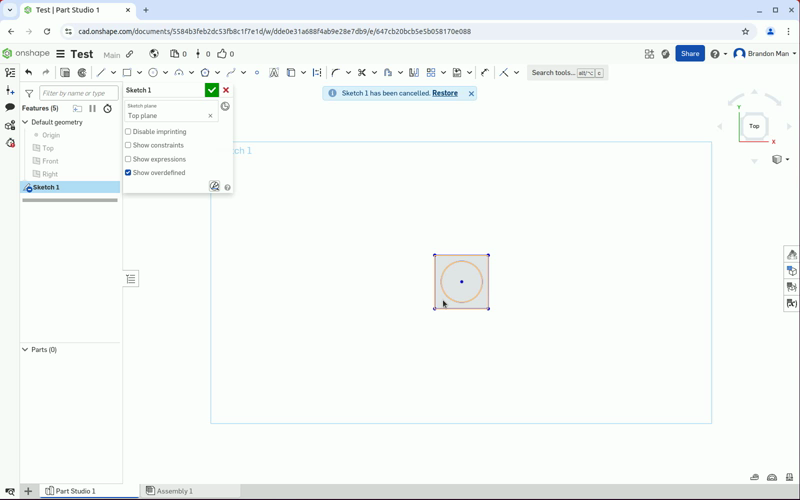
scroll(6)
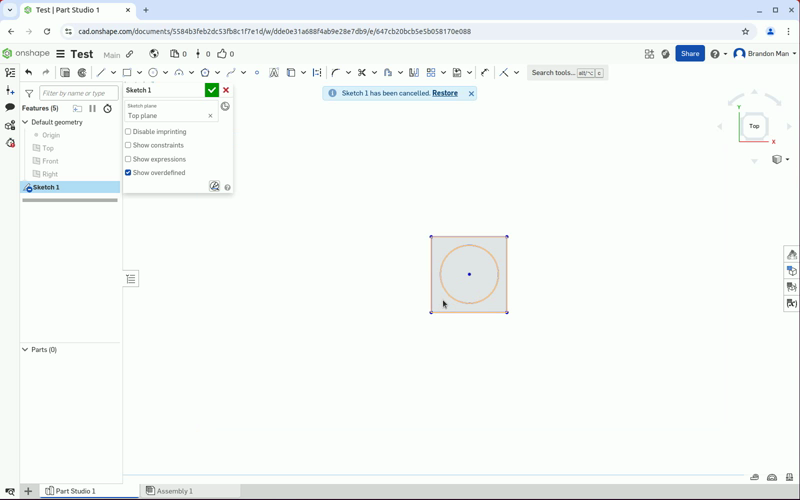
scroll(6)
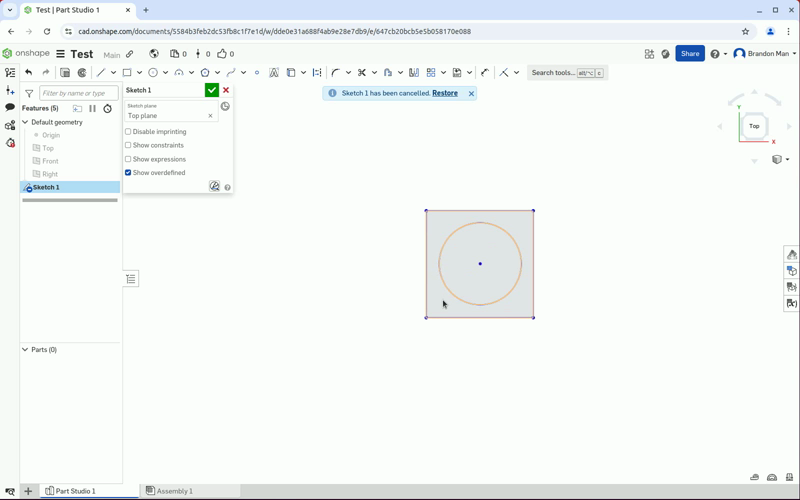
scroll(6)
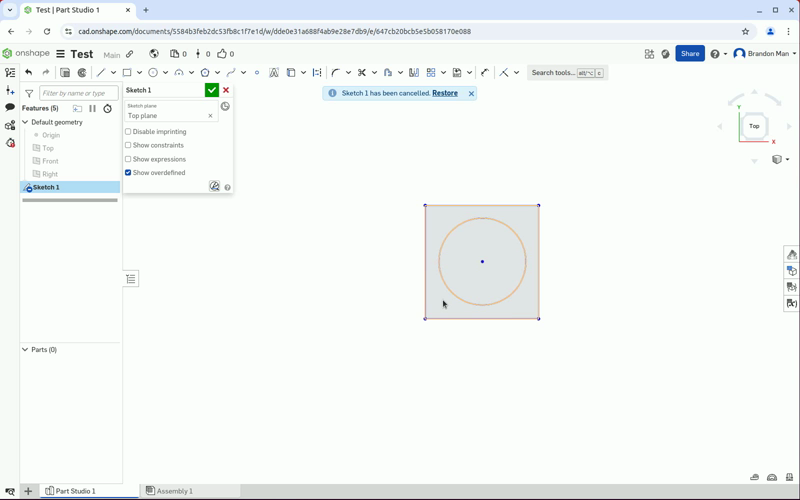
scroll(6)
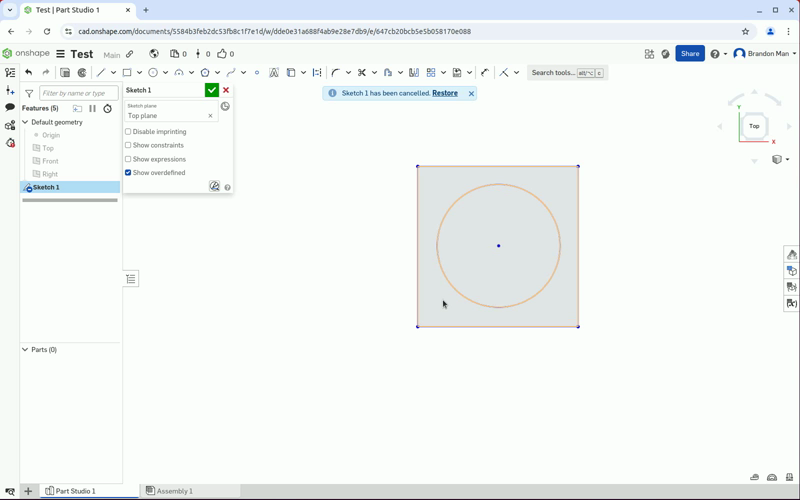
scroll(6)
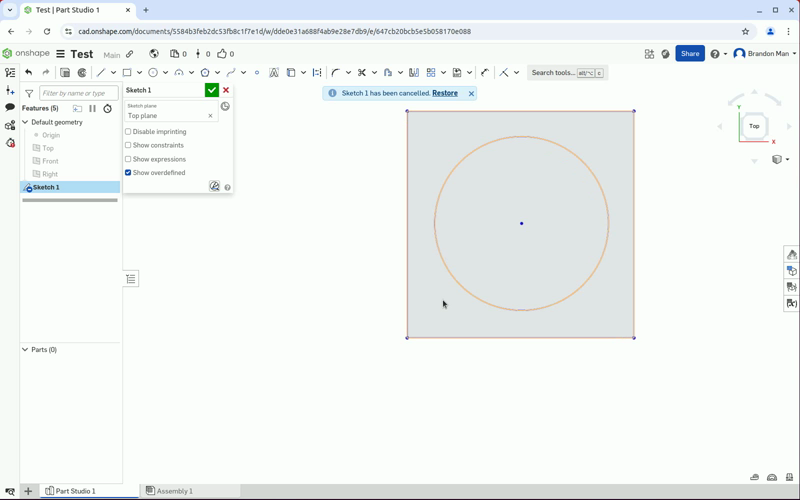
scroll(6)
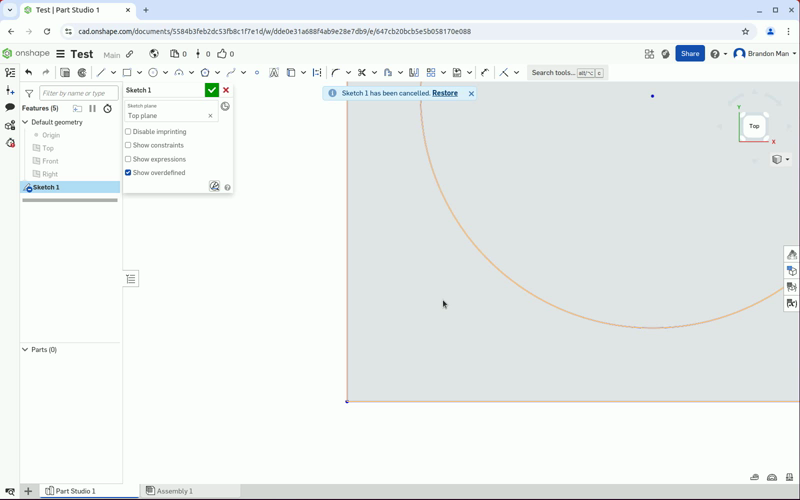
click(443, 299)
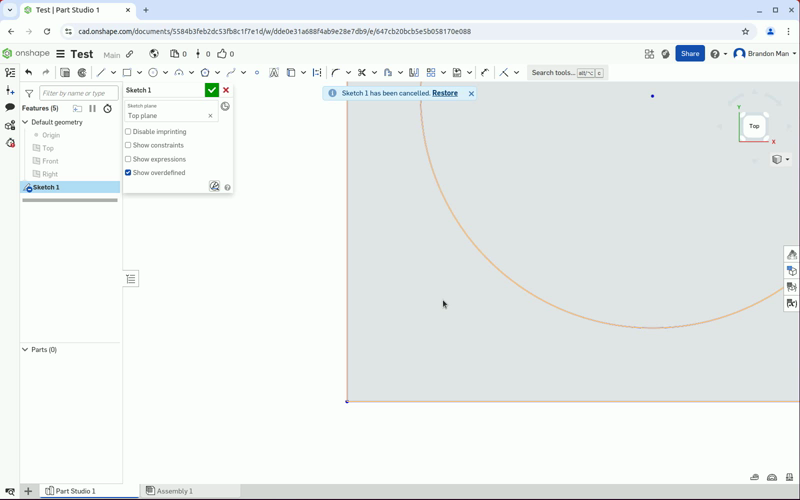
scroll(-6)
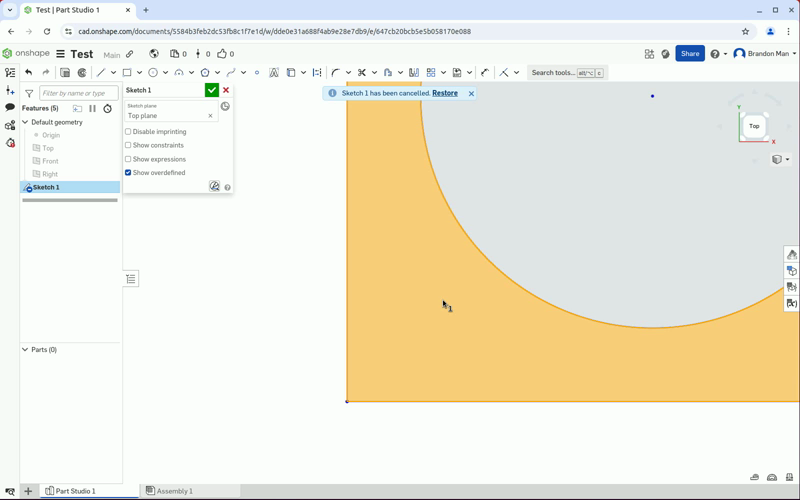
scroll(-6)
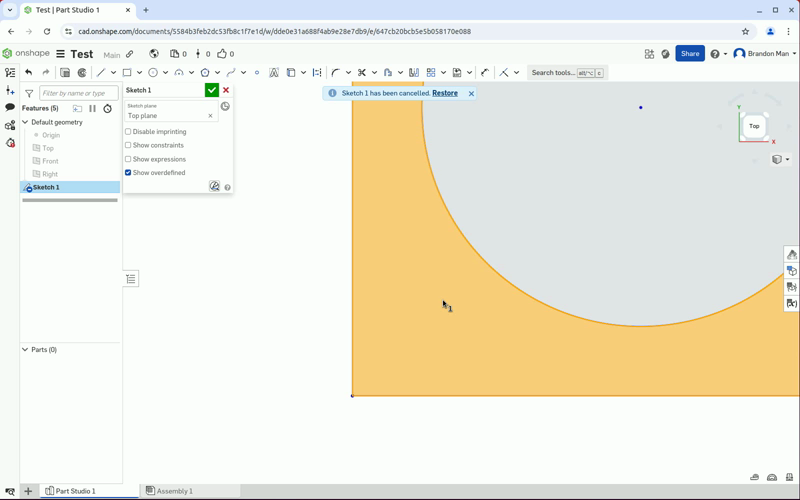
scroll(-6)
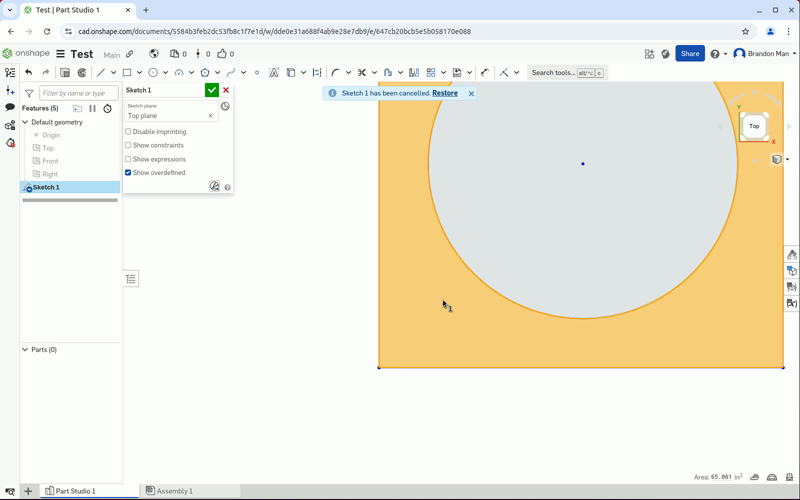
scroll(-6)
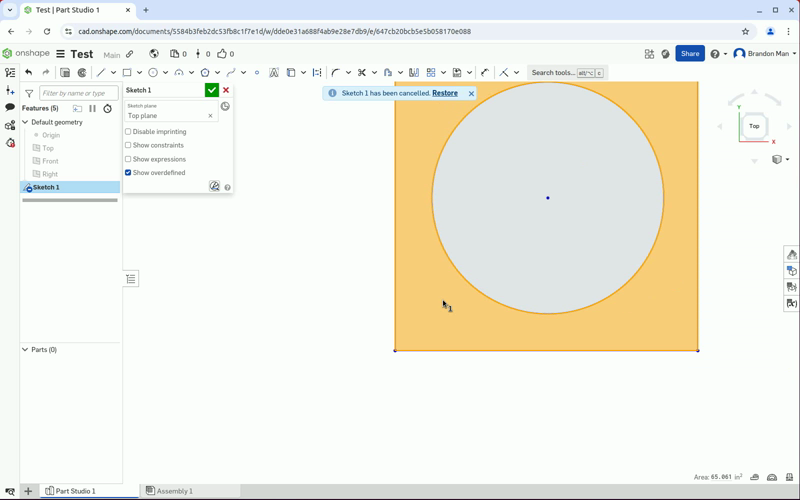
scroll(-6)
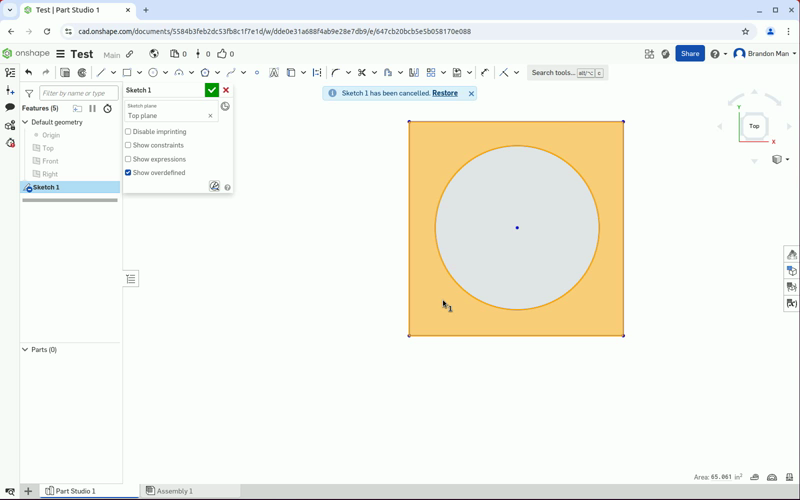
scroll(-6)
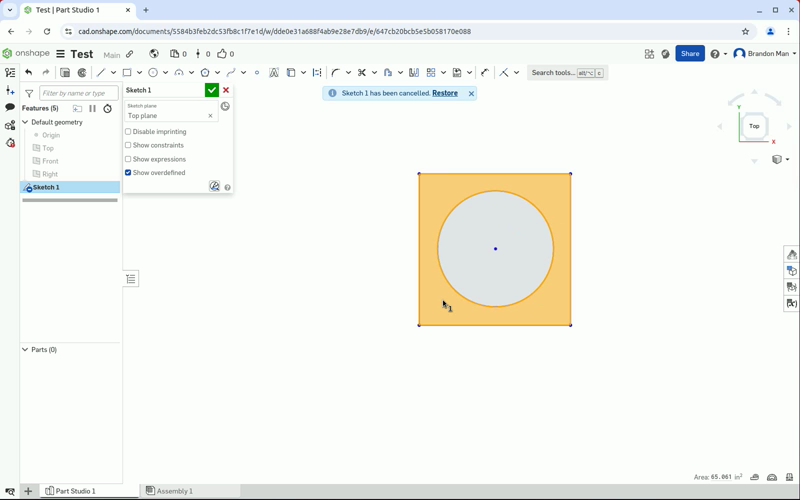
scroll(-6)
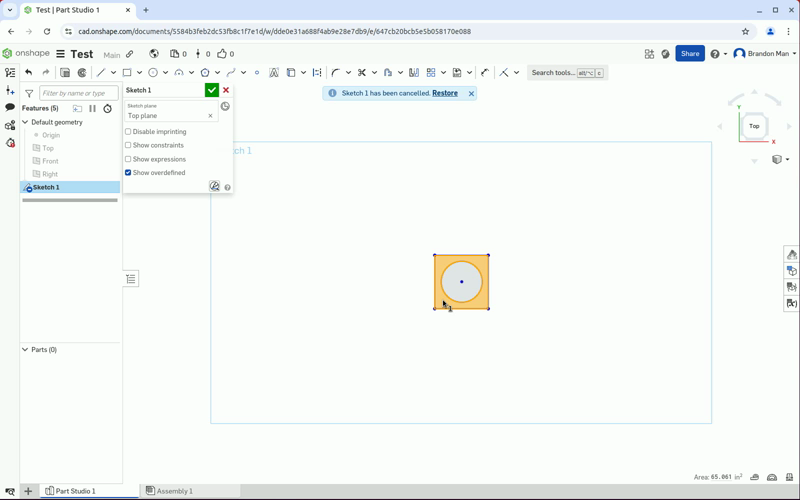
mouse_move(73, 352)
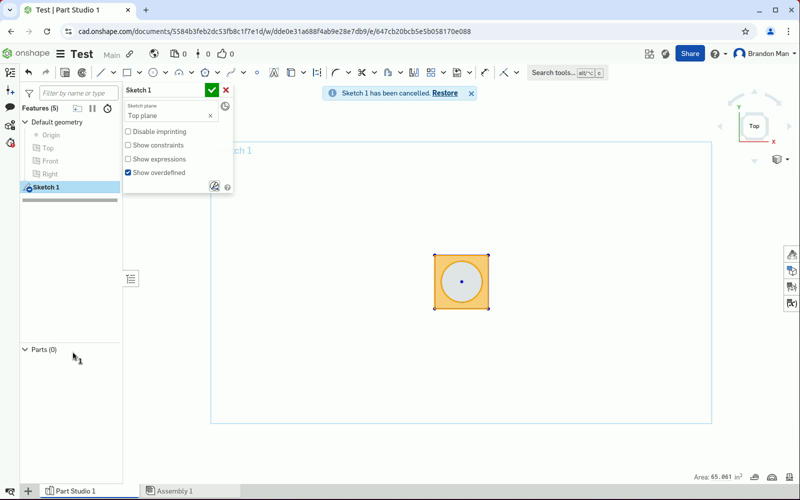
key(shift+y)
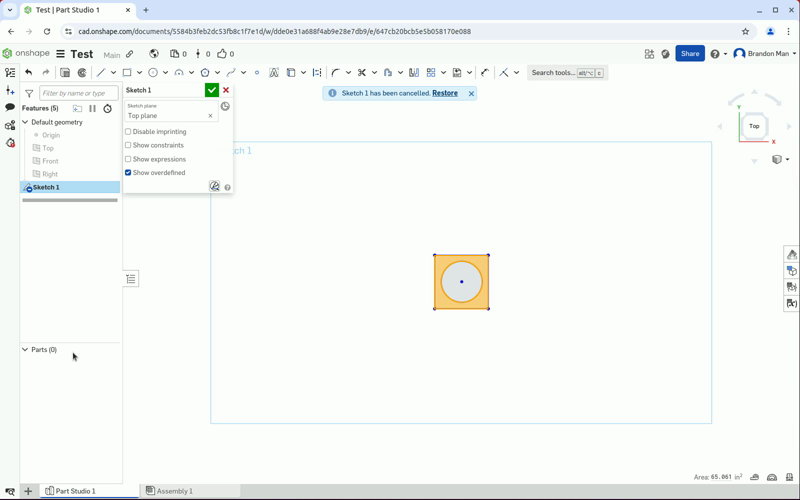
key(shift+e)
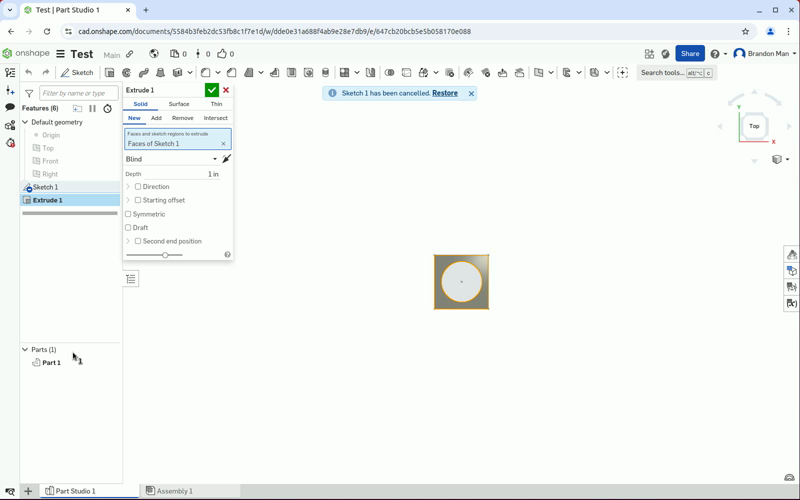
mouse_move(143, 106)
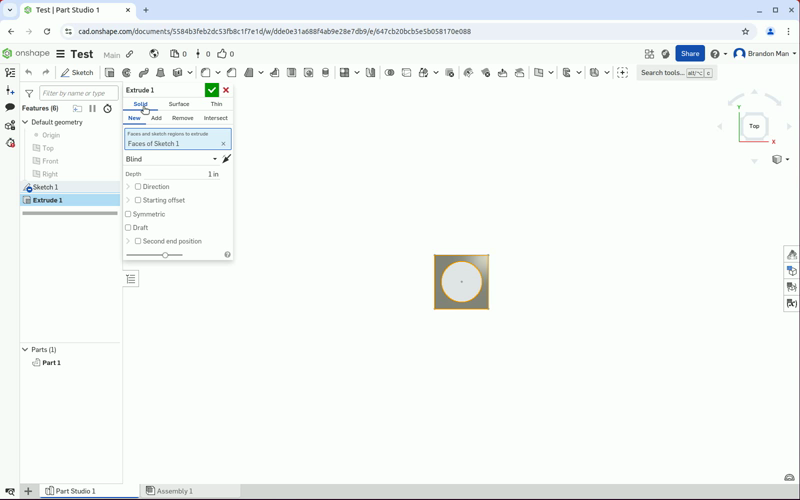
click(143, 106)
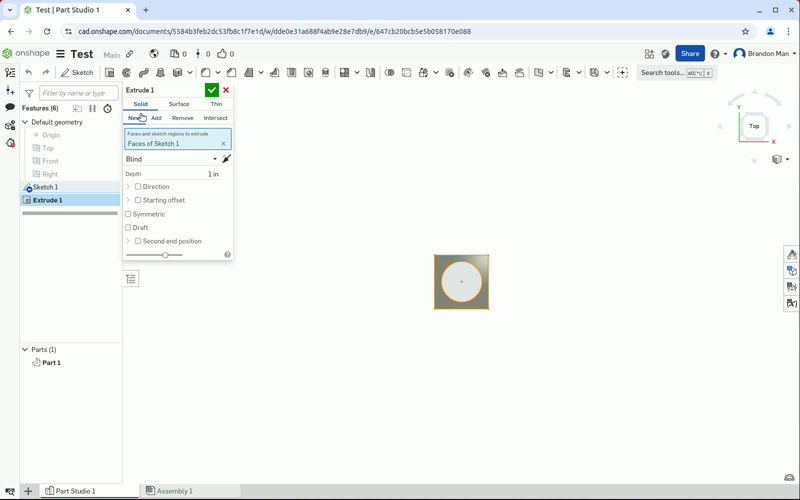
mouse_move(137, 120)
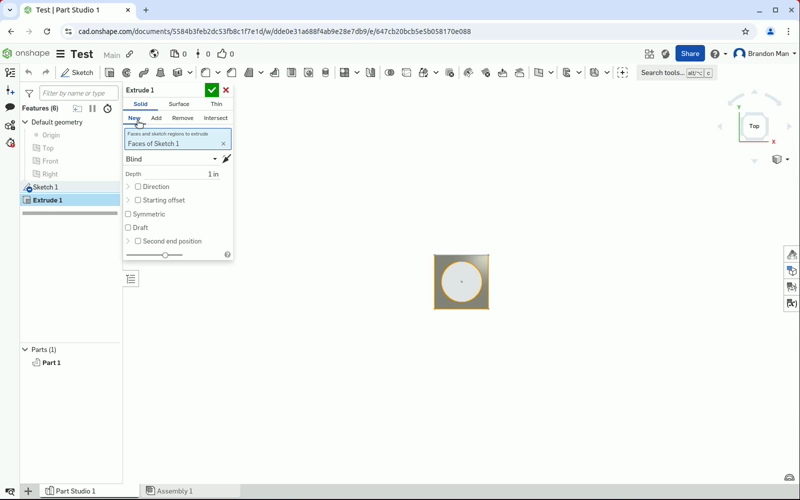
click(137, 120)
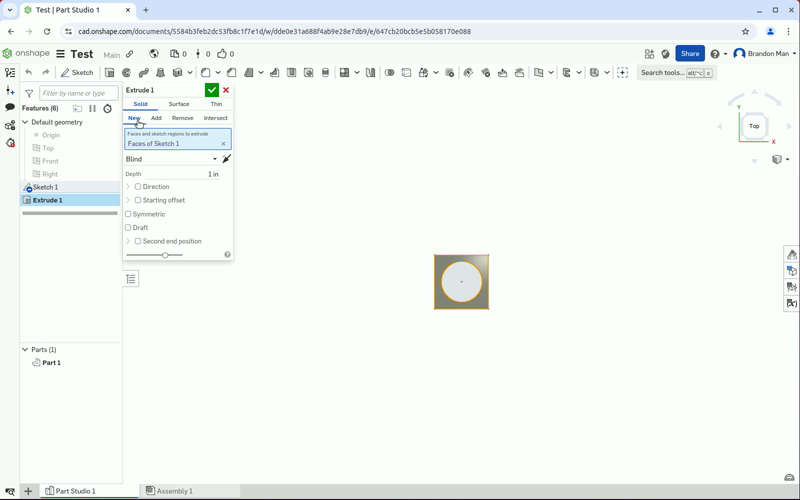
key(tab, 4)
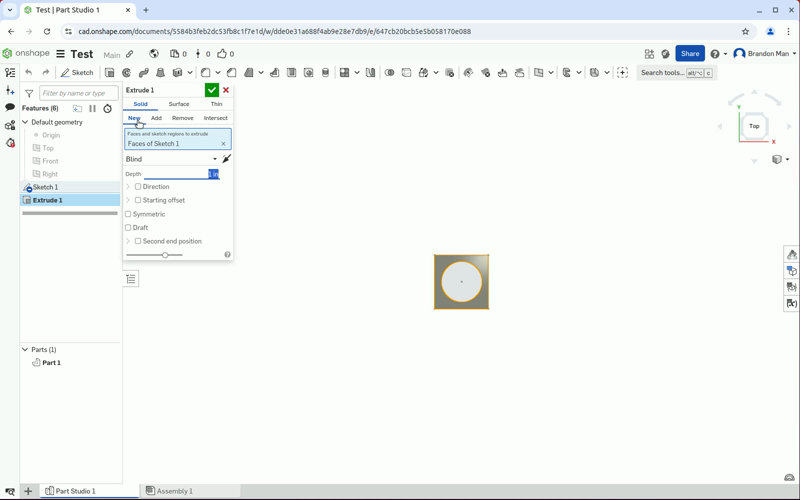
text(5.296)
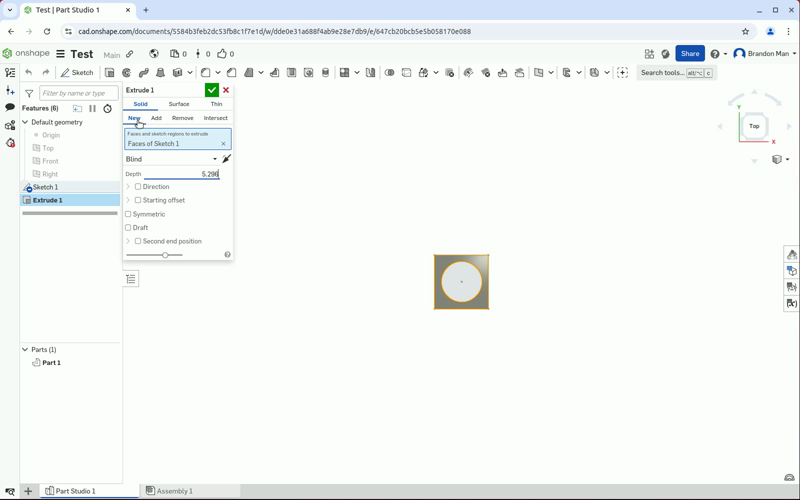
key(enter)
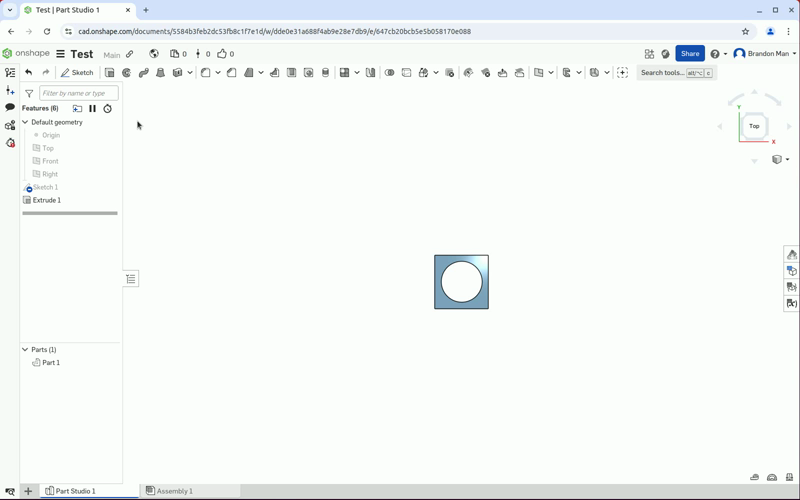
key(shift+h)
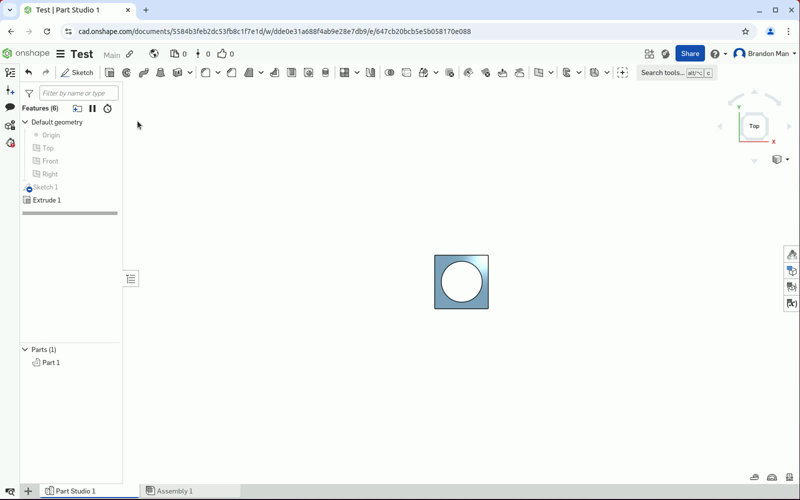
key(shift+h)
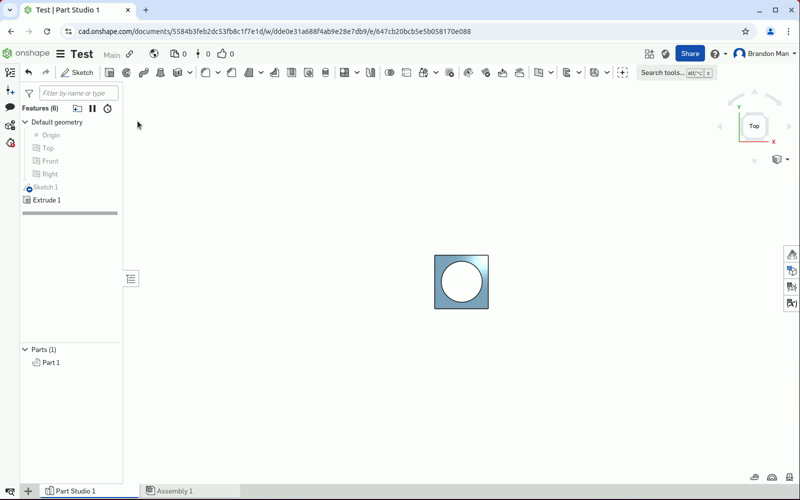
mouse_move(73, 189)
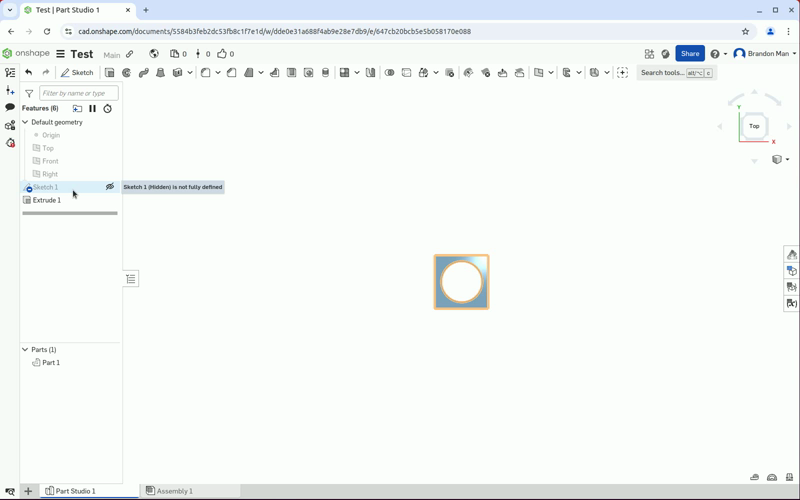
click(73, 189)
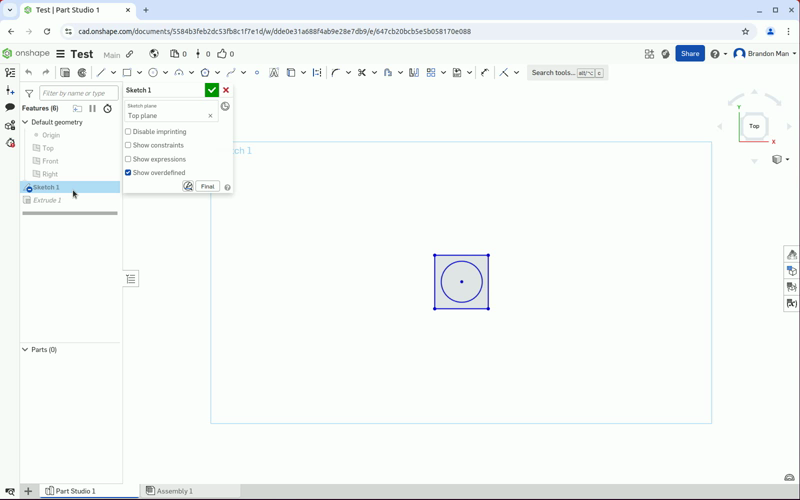
mouse_move(229, 92)
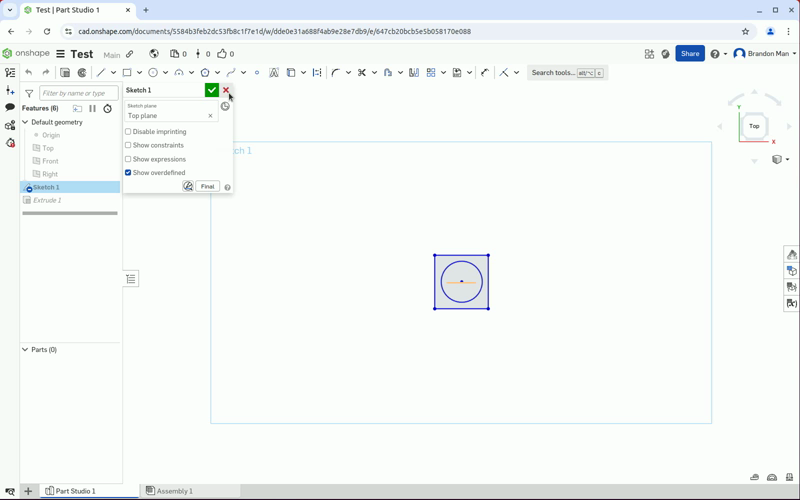
click(229, 92)
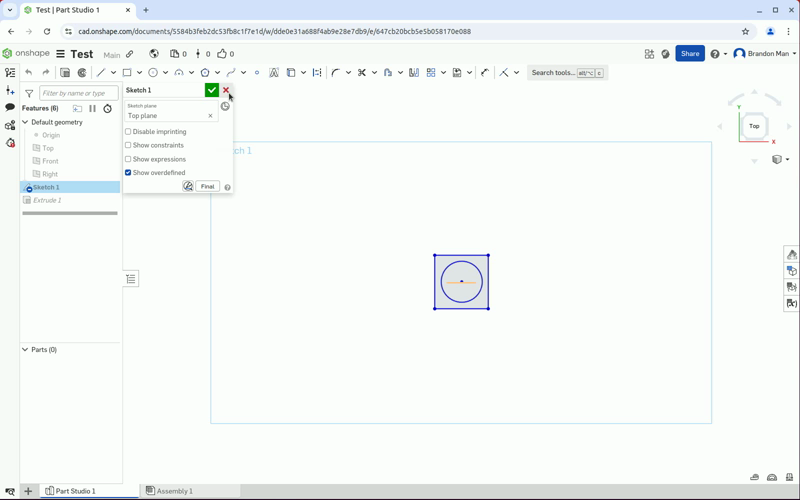
key(shift+s)
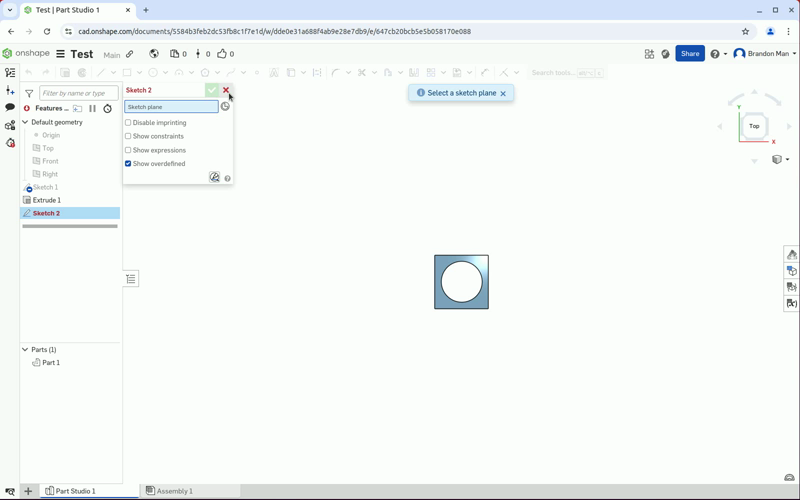
mouse_move(73, 150)
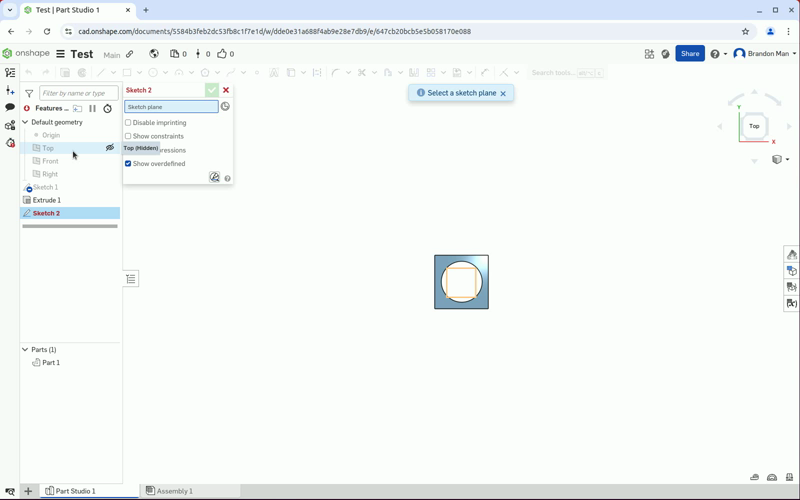
click(73, 150)
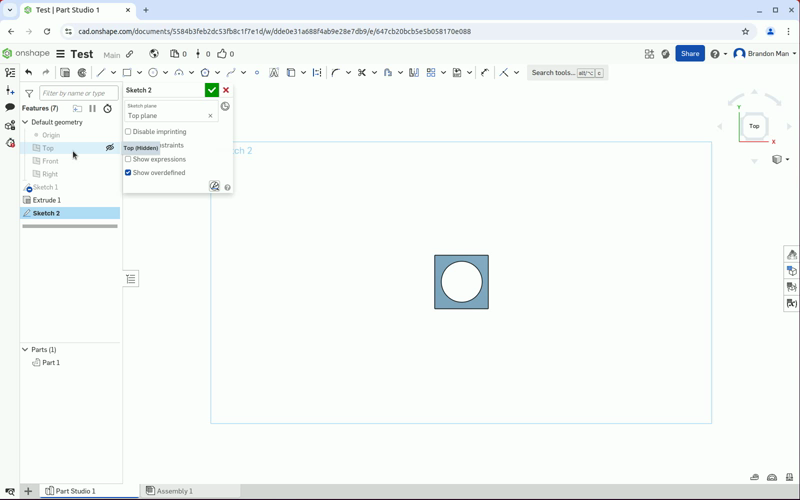
mouse_move(73, 352)
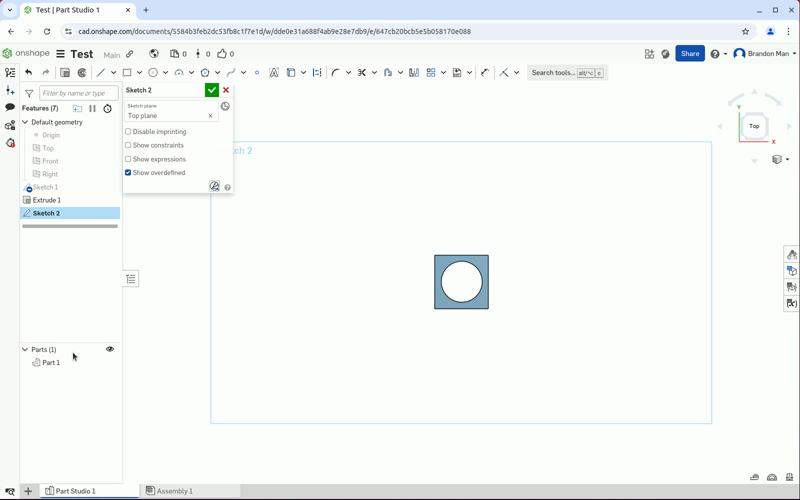
key(y)
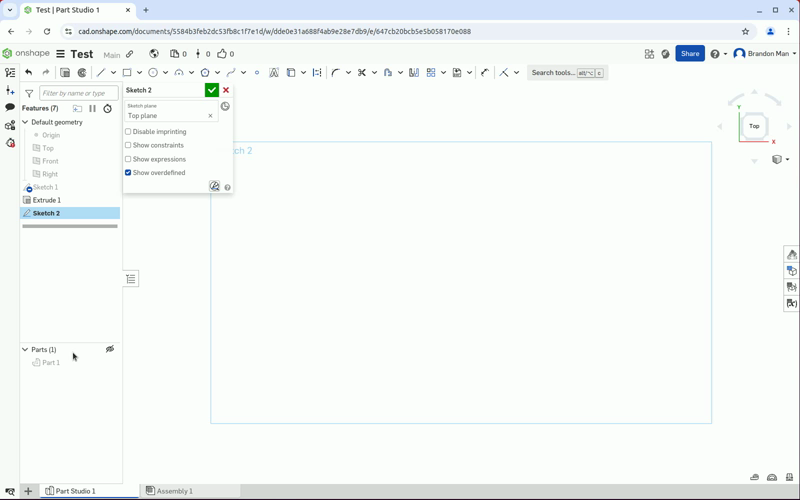
key(c)
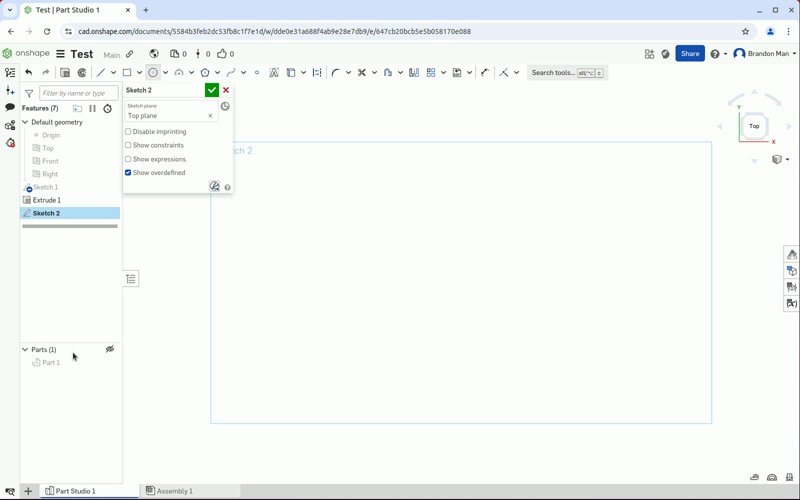
key_down(shift)
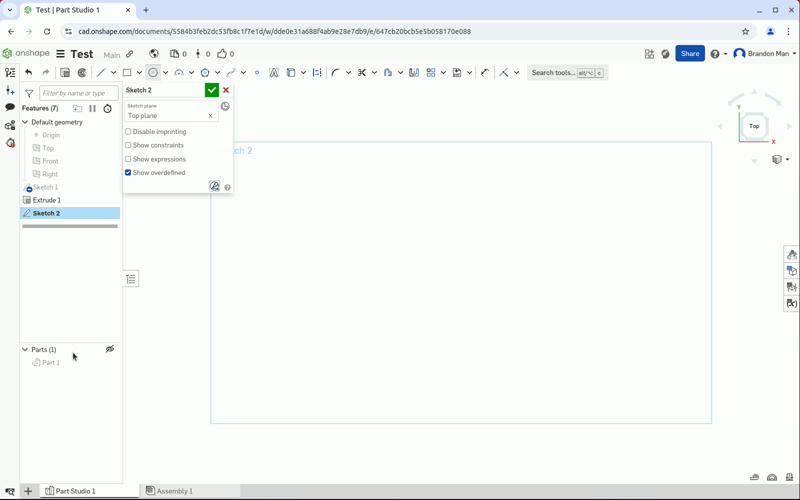
mouse_move(555, 282)
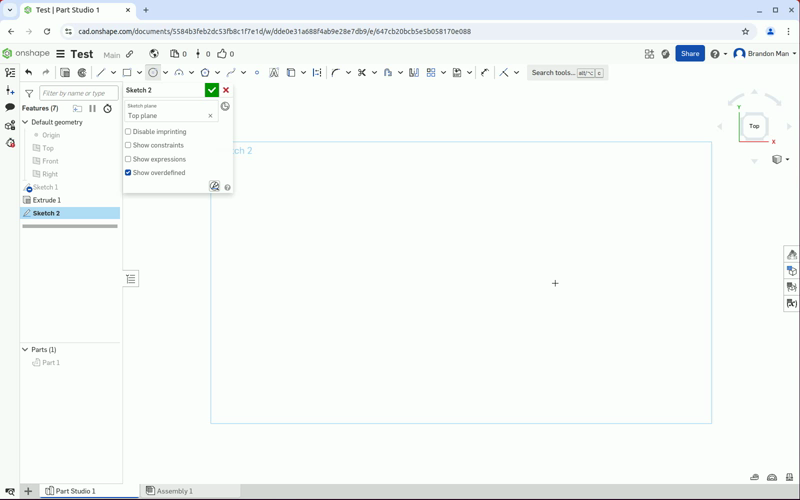
click(555, 282)
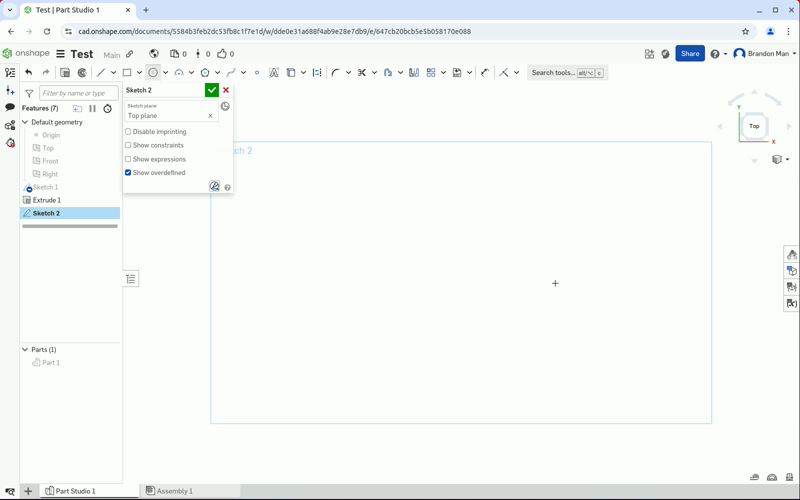
key_up(shift)
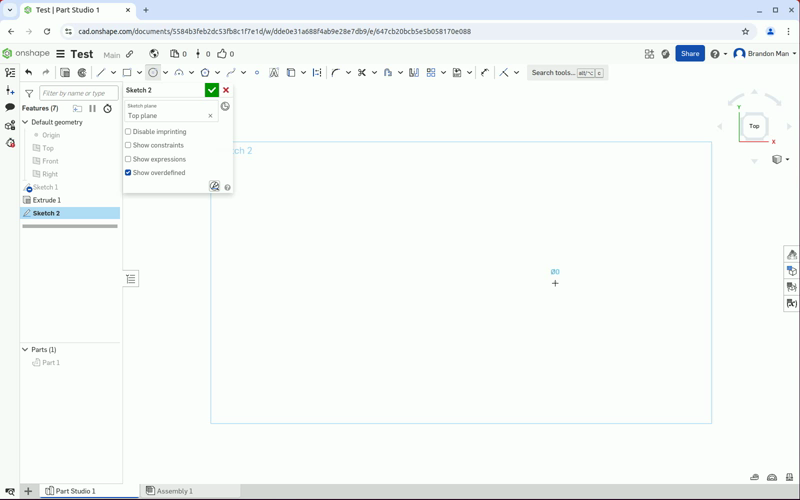
mouse_move(574, 282)
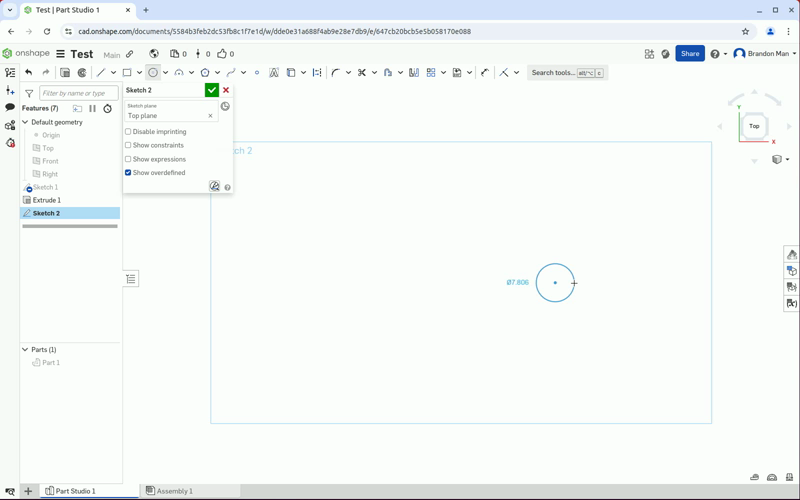
click(574, 282)
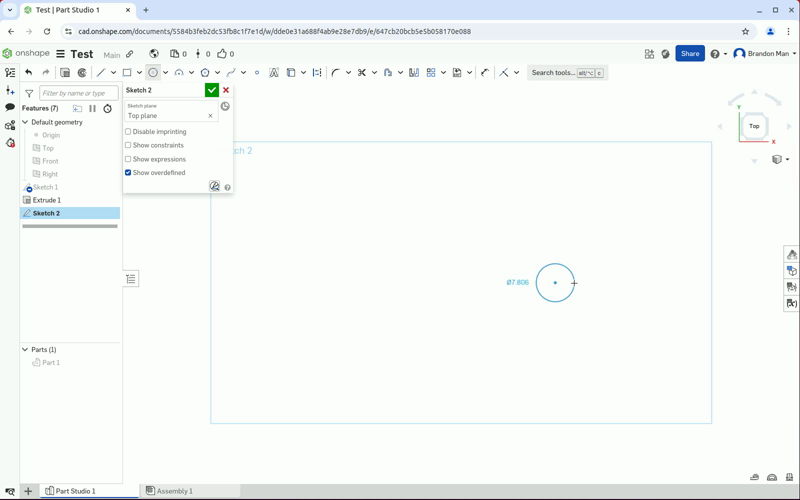
key(esc)
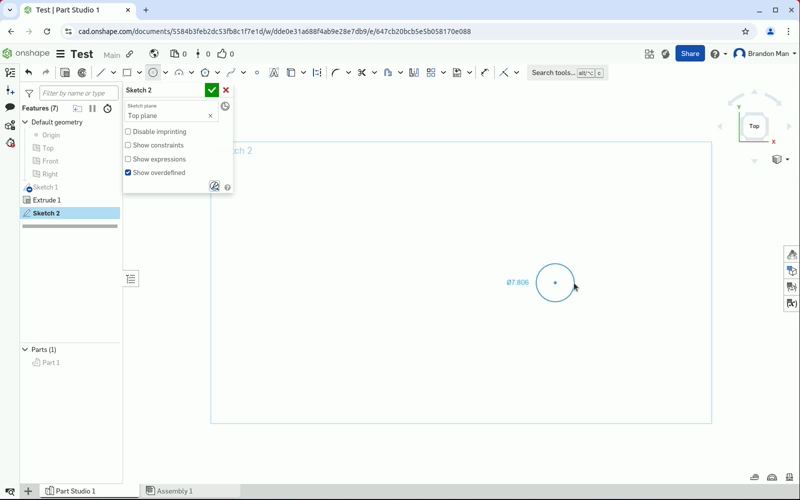
mouse_move(570, 277)
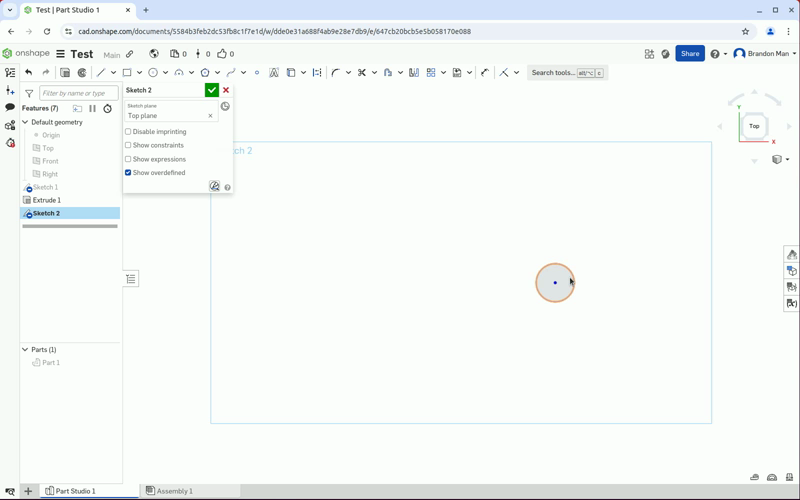
scroll(6)
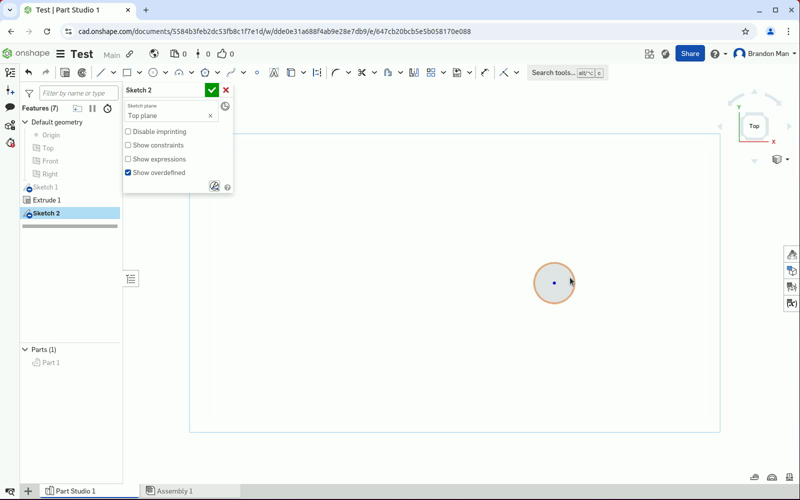
scroll(6)
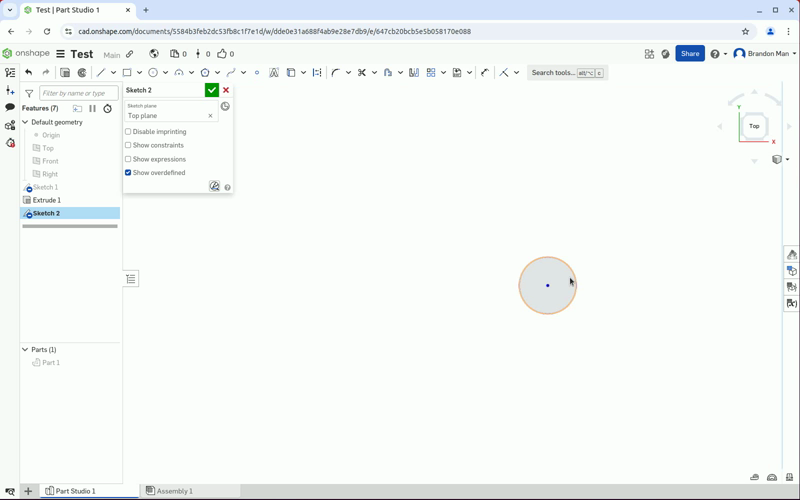
scroll(6)
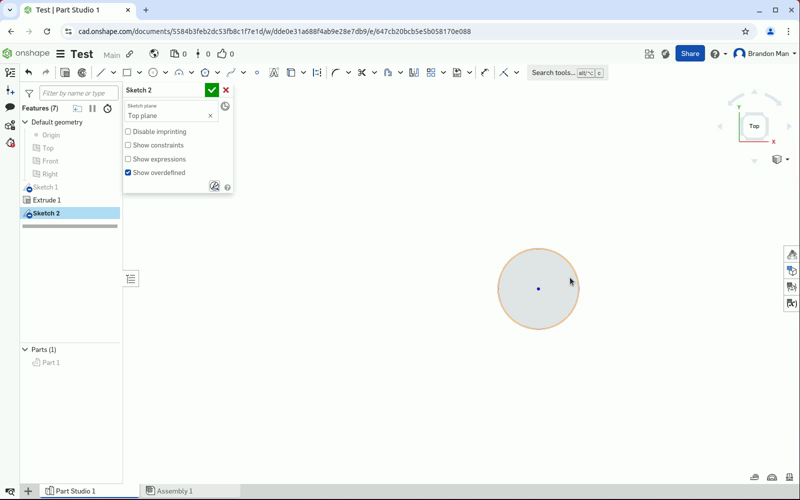
scroll(6)
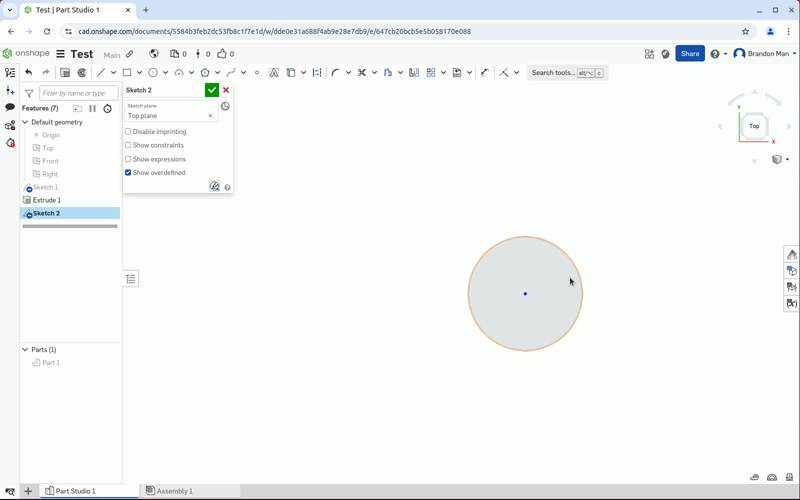
scroll(6)
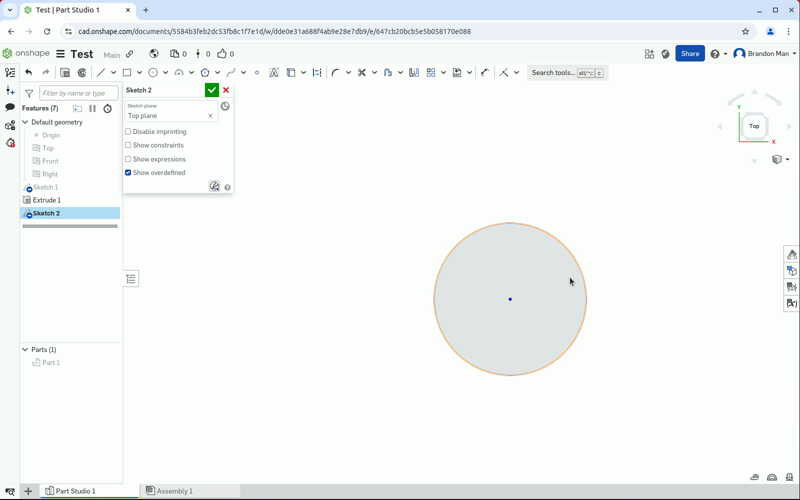
scroll(6)
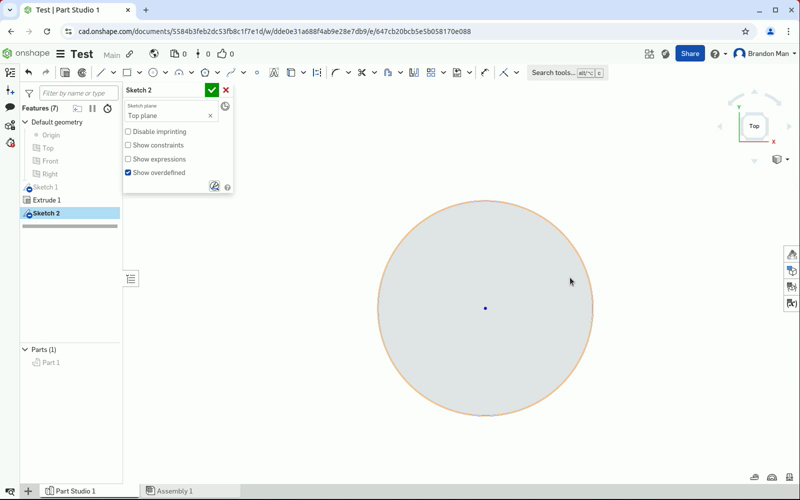
scroll(6)
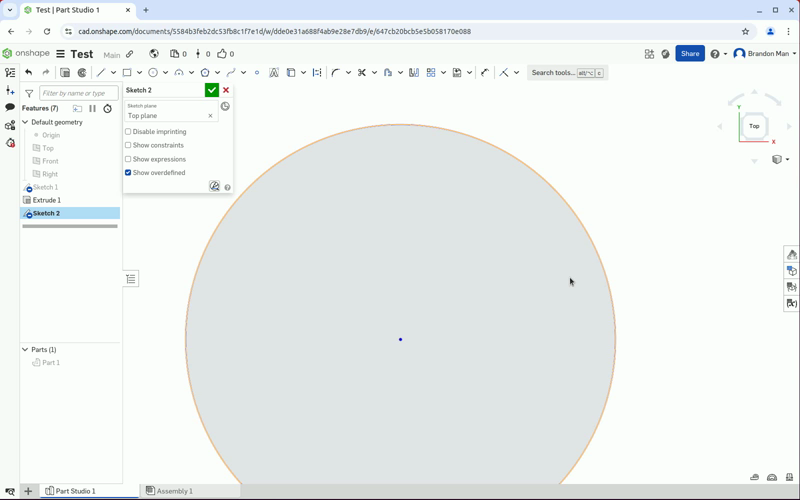
click(570, 277)
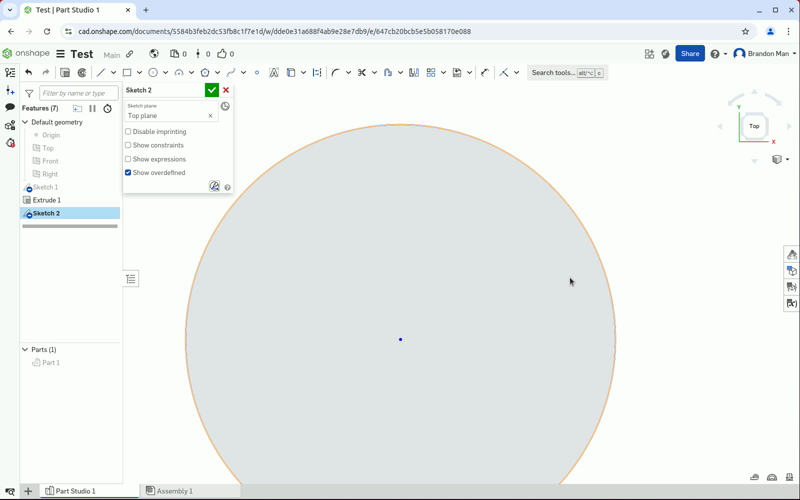
scroll(-6)
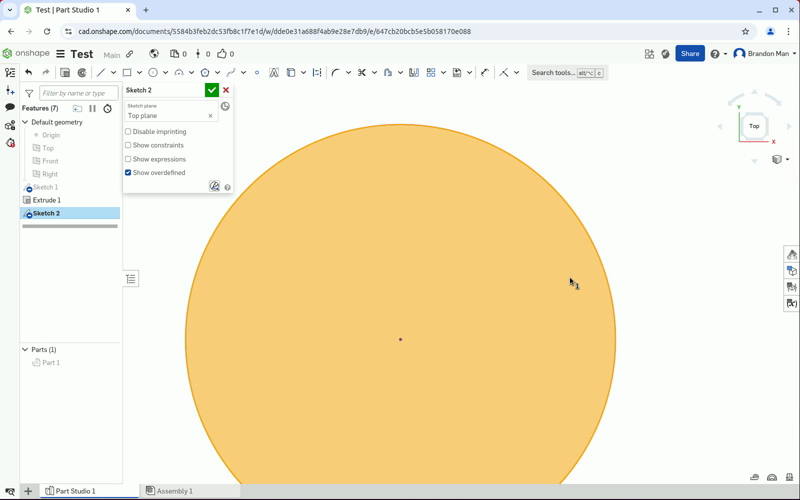
scroll(-6)
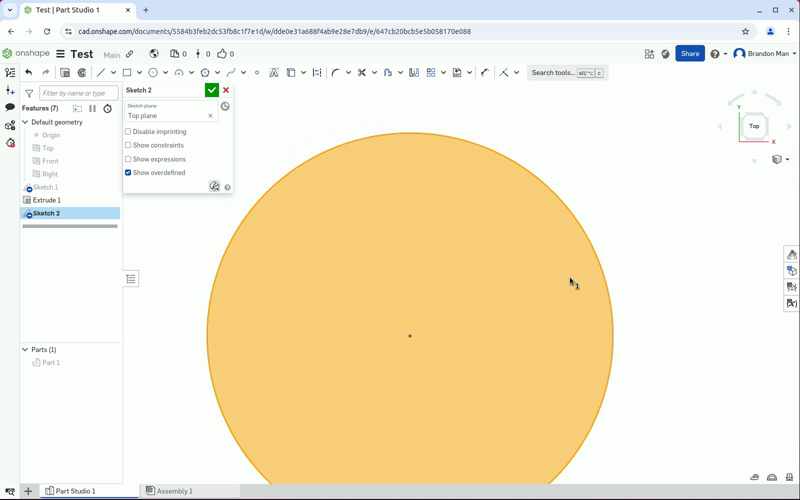
scroll(-6)
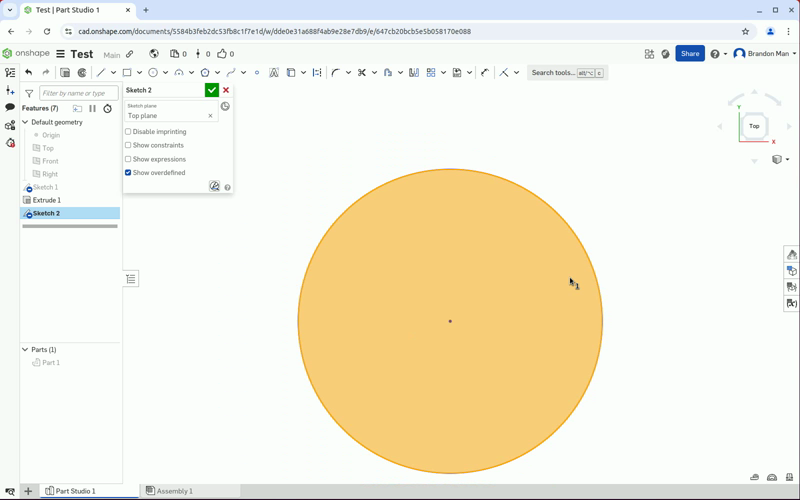
scroll(-6)
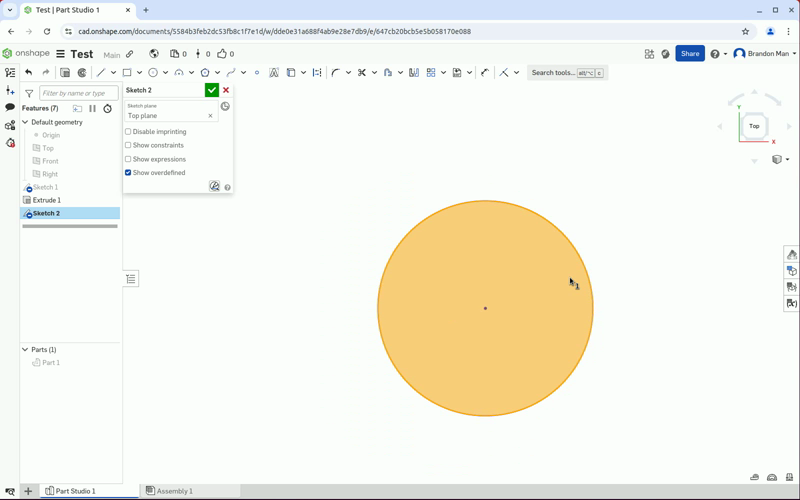
scroll(-6)
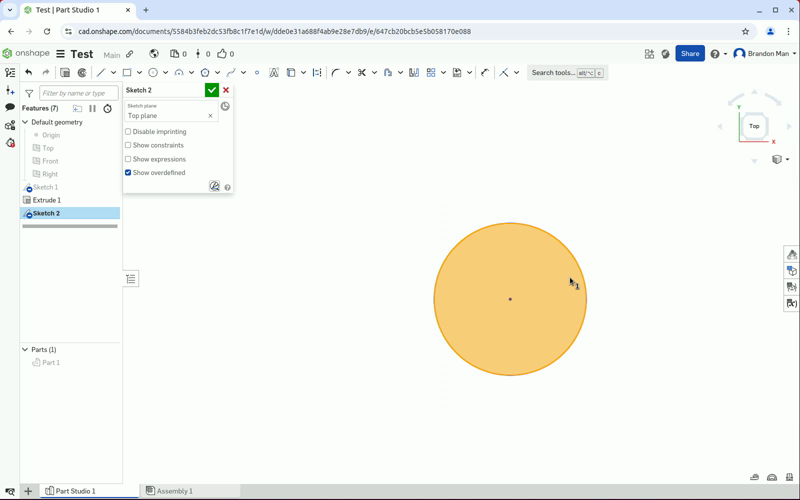
scroll(-6)
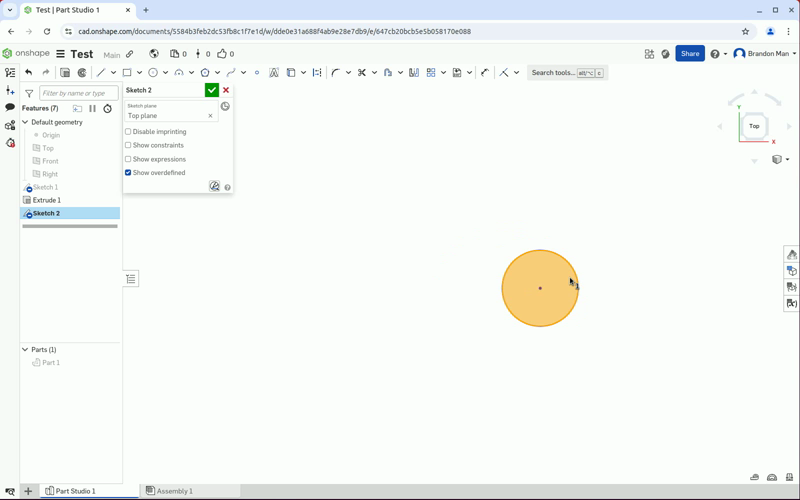
scroll(-6)
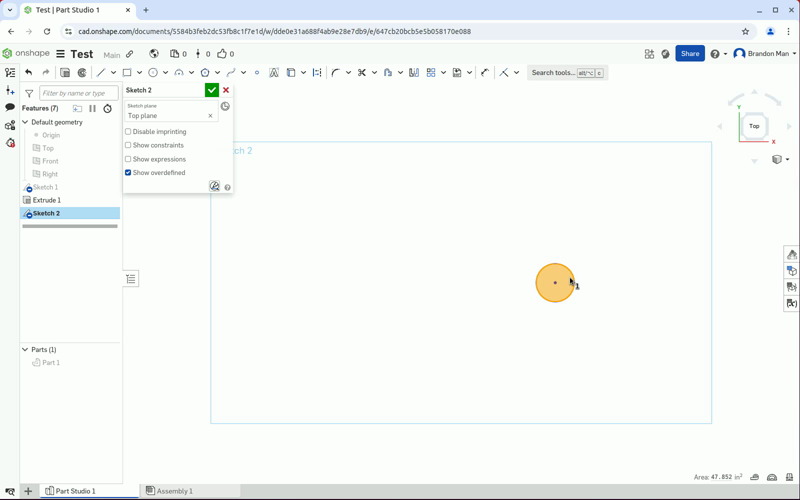
mouse_move(73, 352)
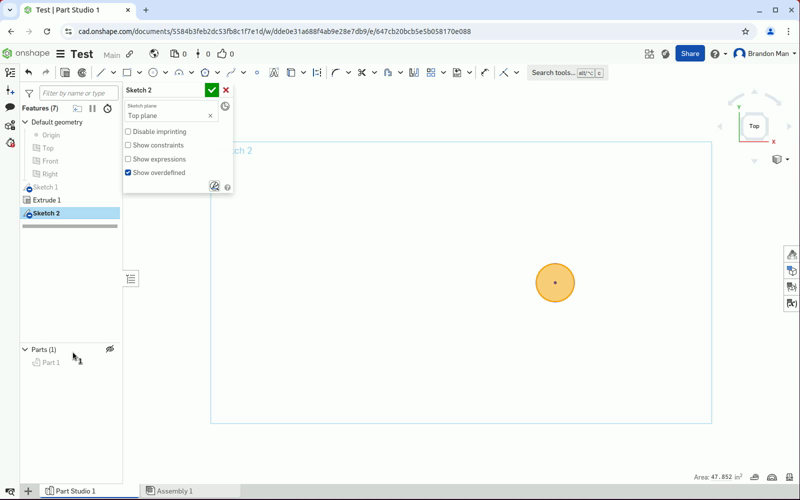
key(shift+y)
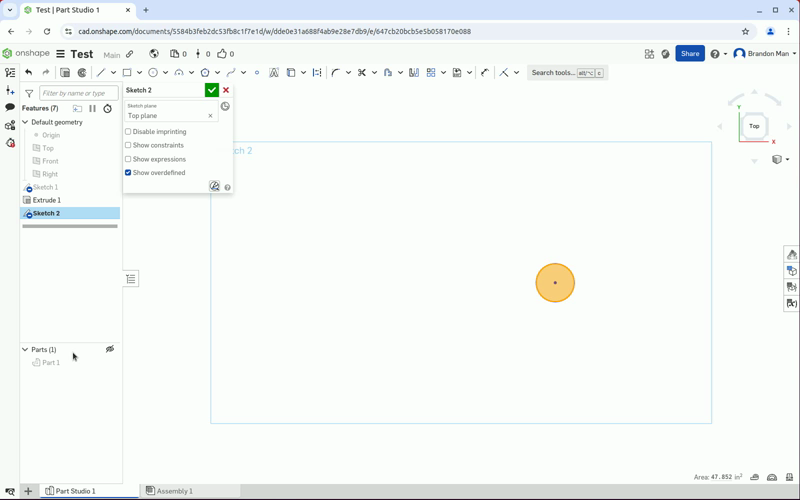
key(shift+e)
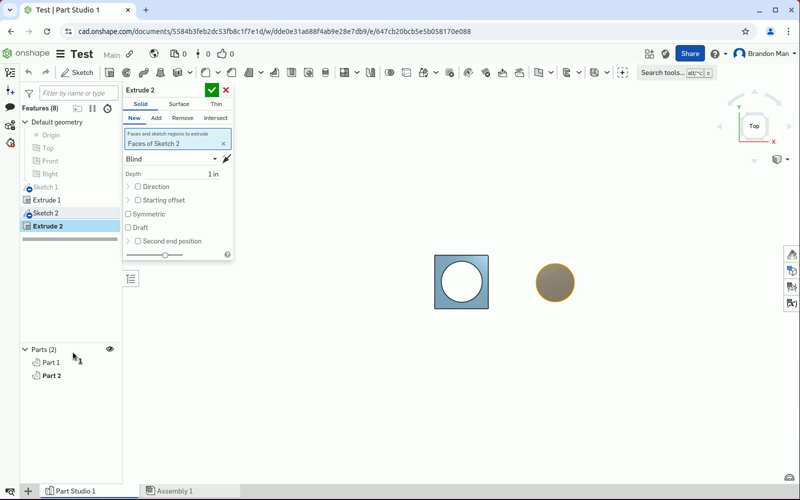
mouse_move(143, 106)
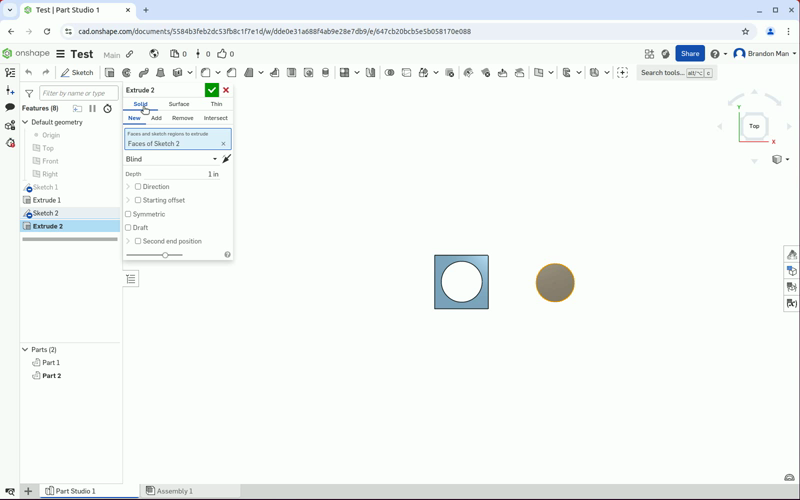
click(143, 106)
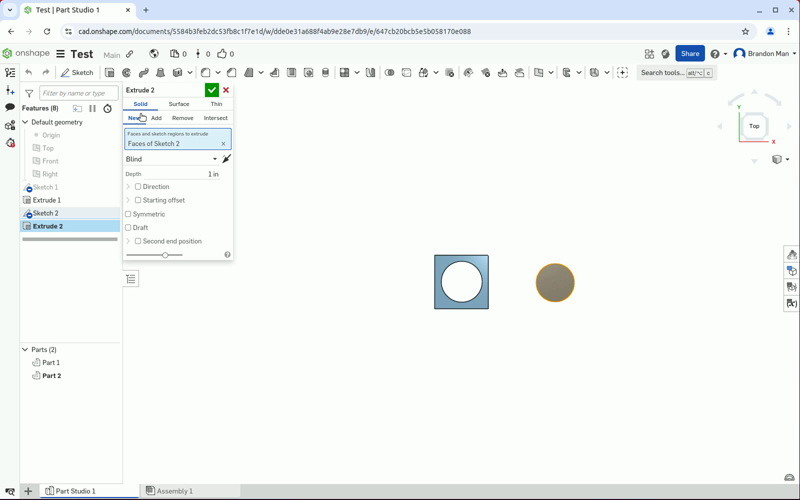
mouse_move(137, 120)
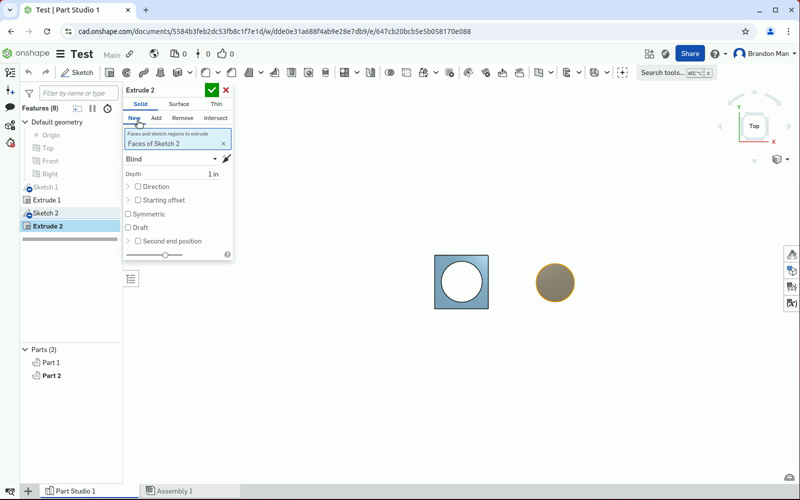
click(137, 120)
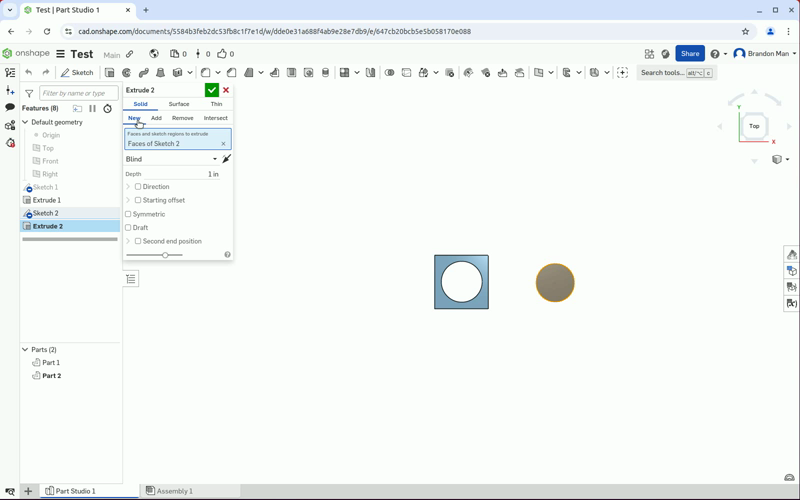
key(tab, 4)
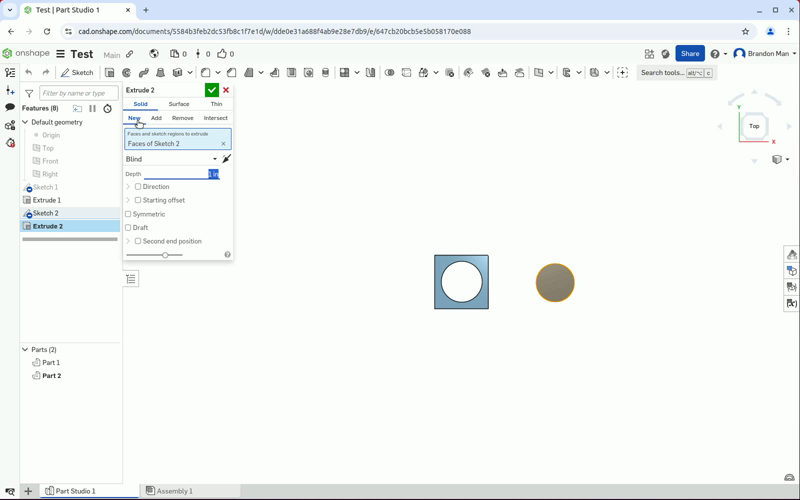
text(5.296)
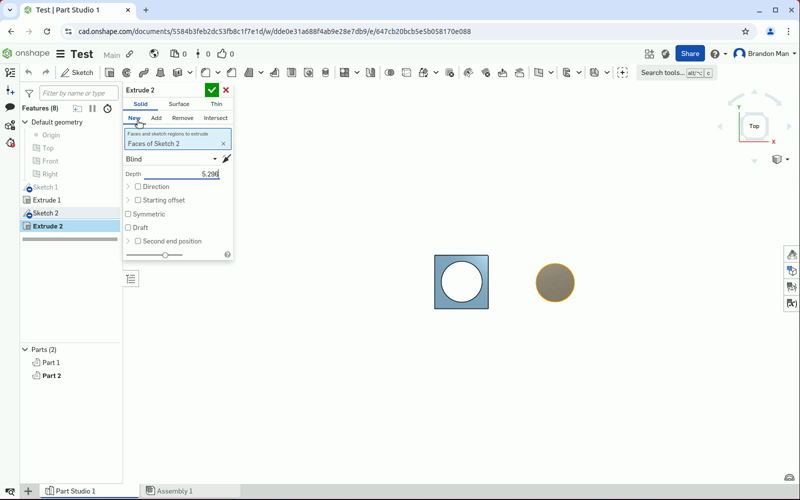
key(enter)
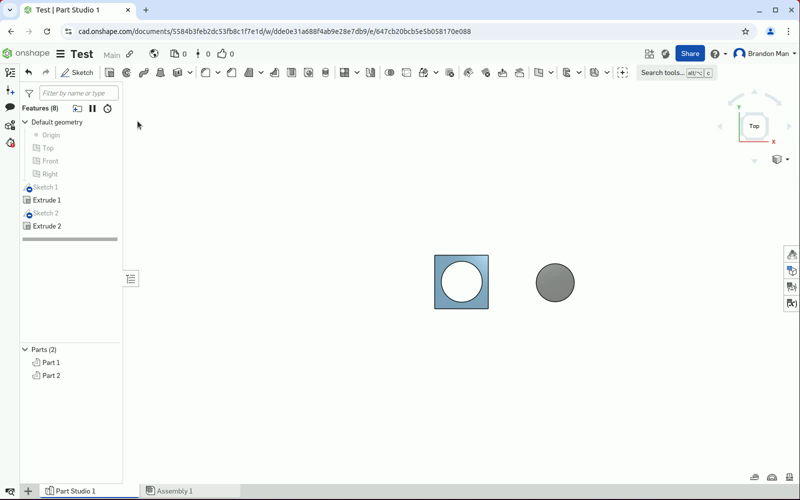
key(shift+h)
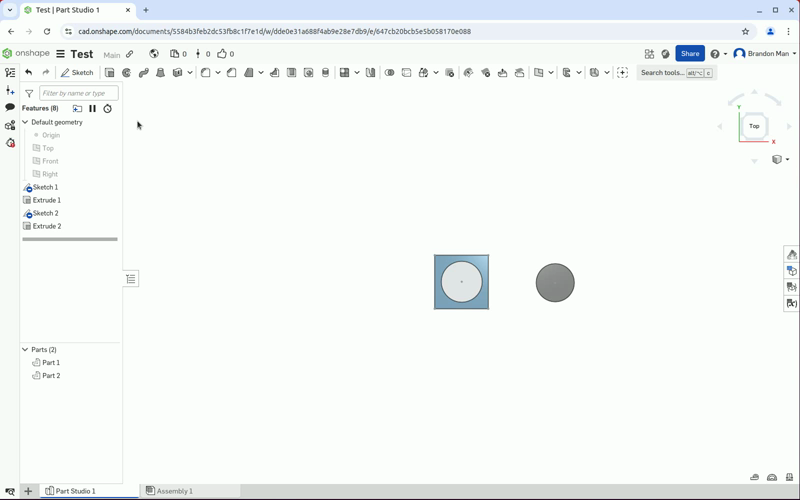
key(shift+h)
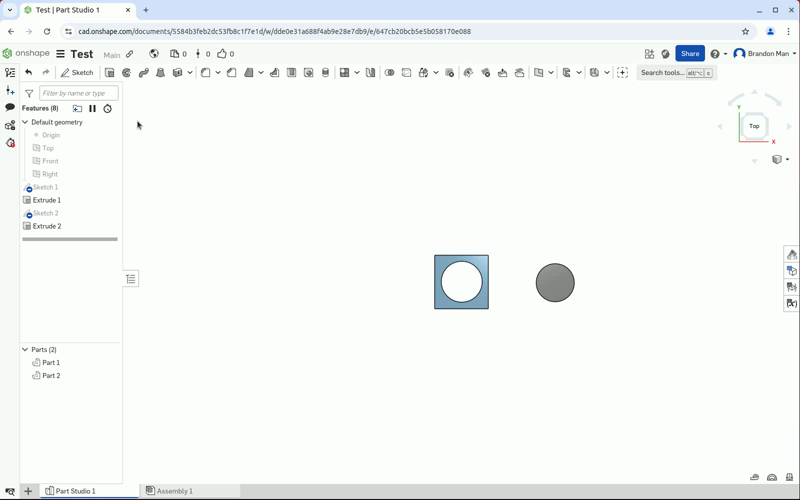
mouse_move(73, 189)
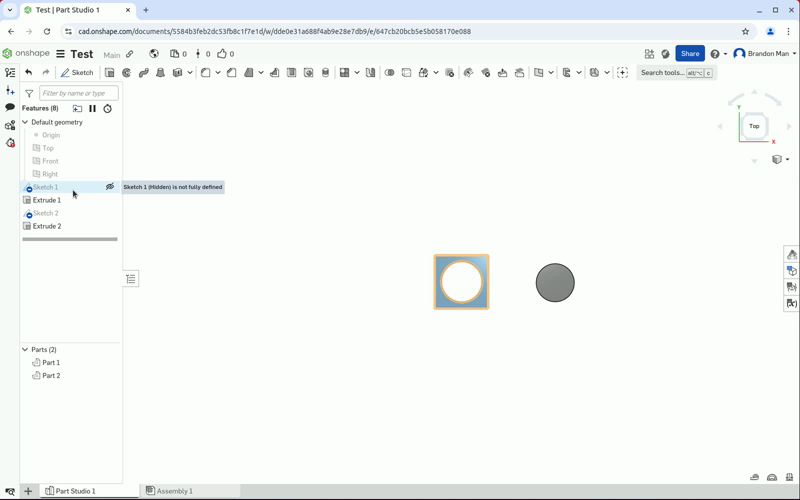
click(73, 189)
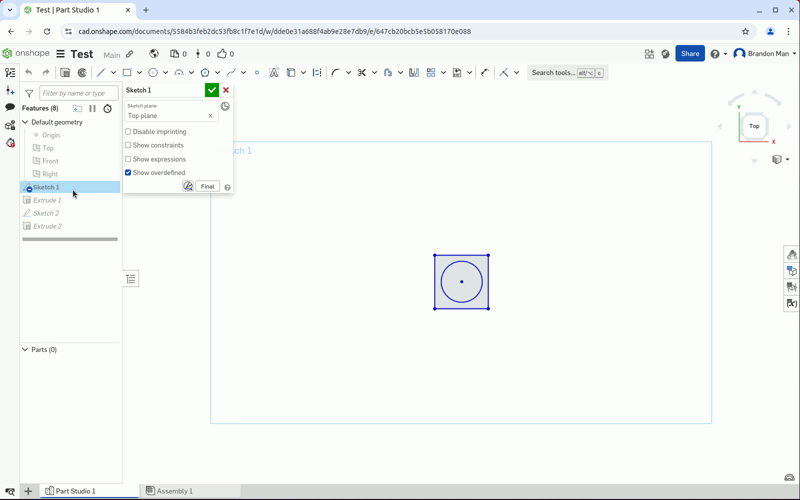
mouse_move(229, 92)
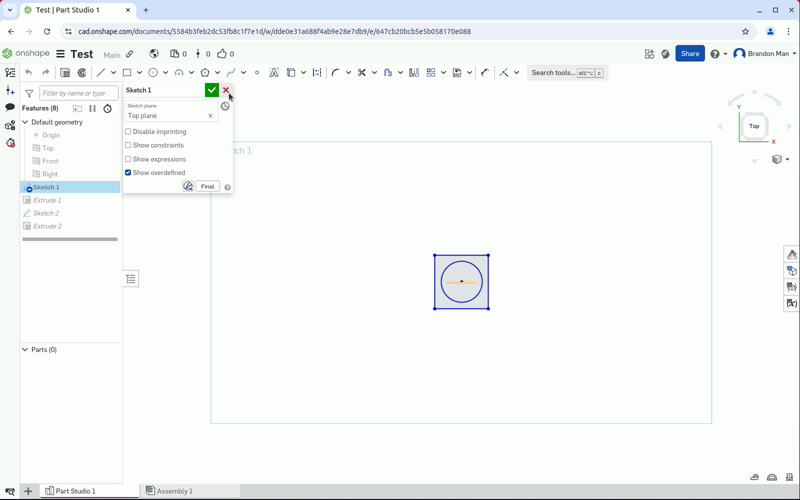
click(229, 92)
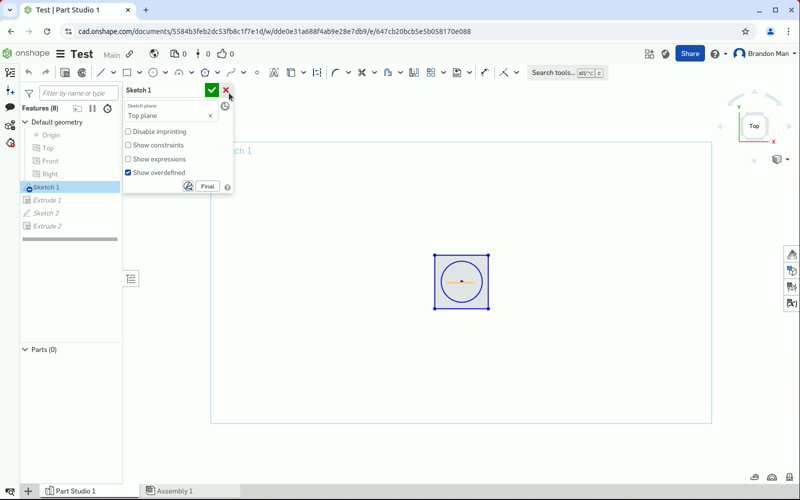
key(shift+s)
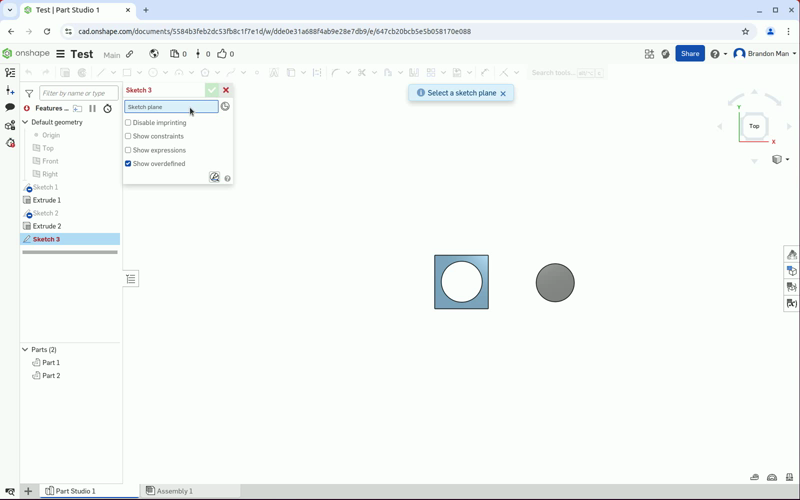
mouse_move(73, 150)
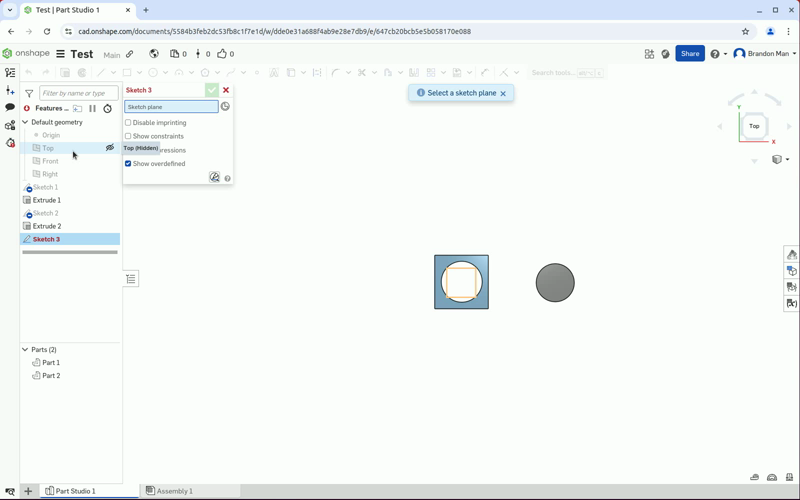
click(73, 150)
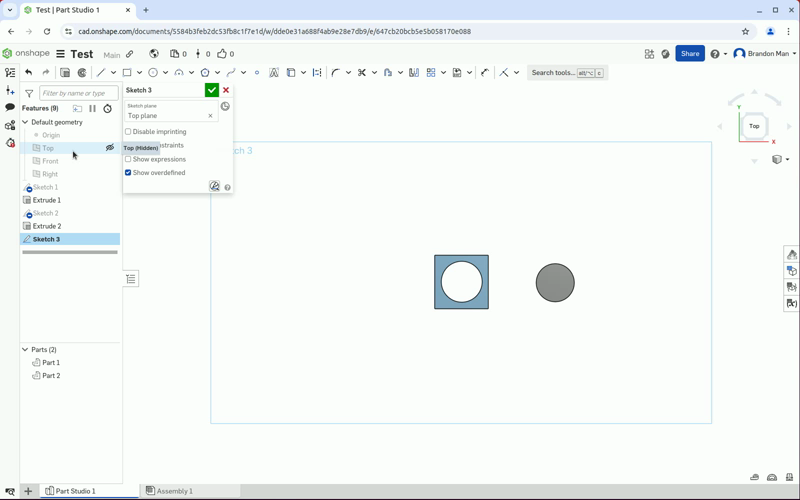
mouse_move(73, 352)
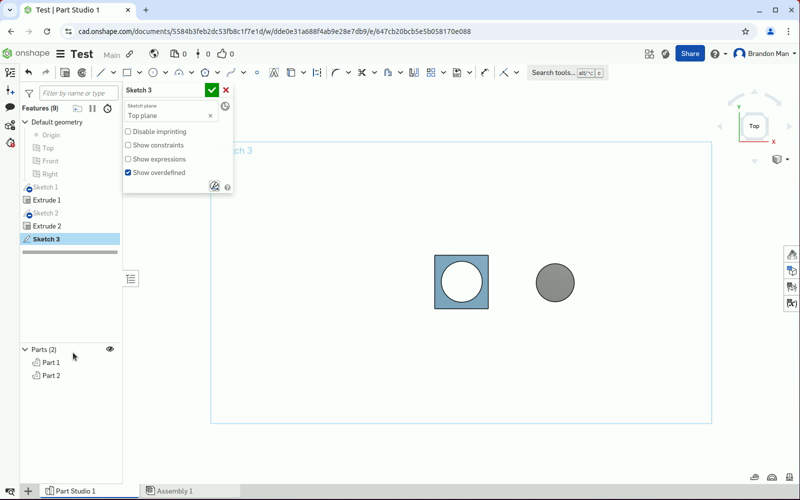
key(y)
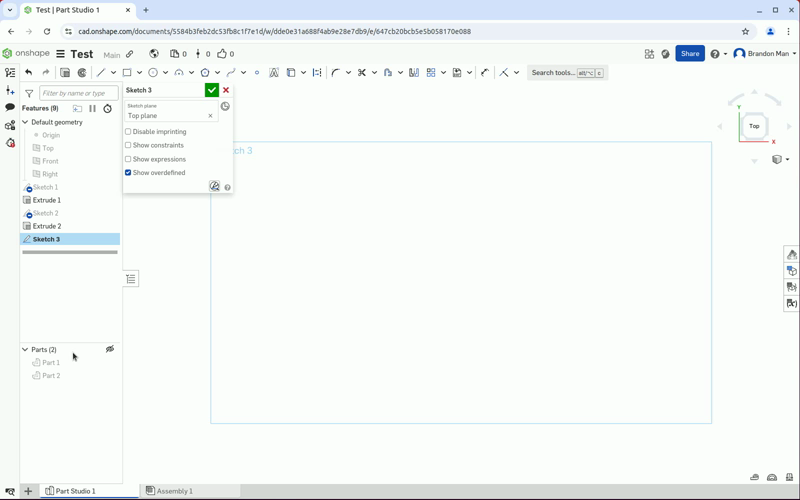
key(c)
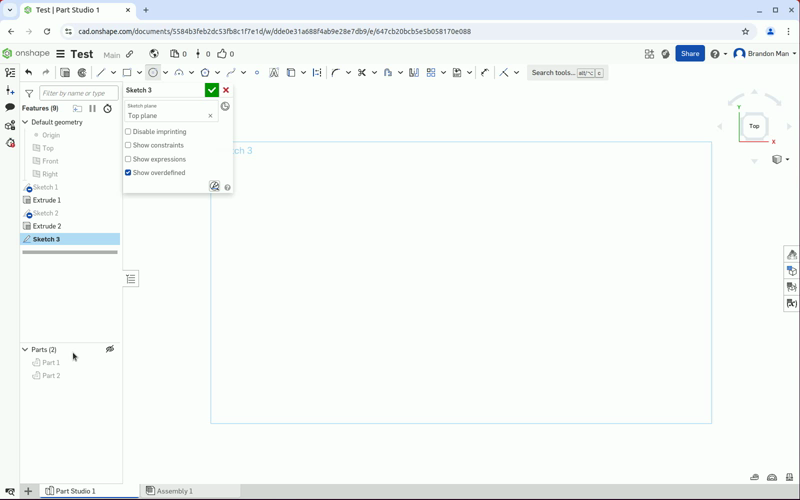
key_down(shift)
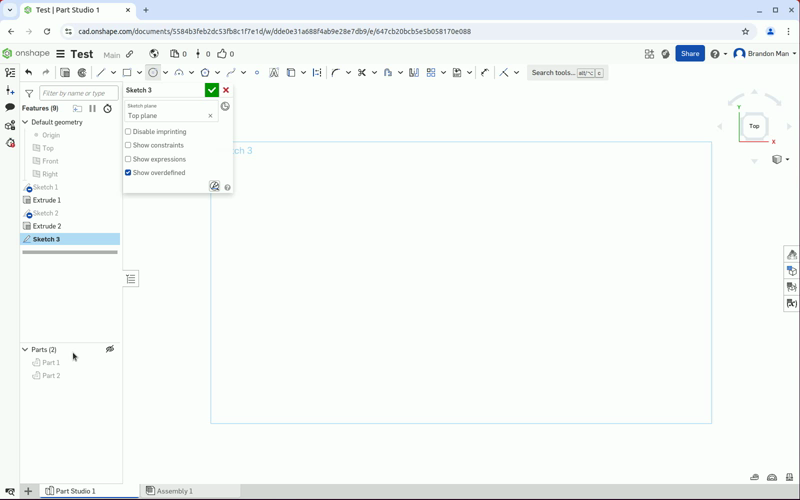
mouse_move(511, 282)
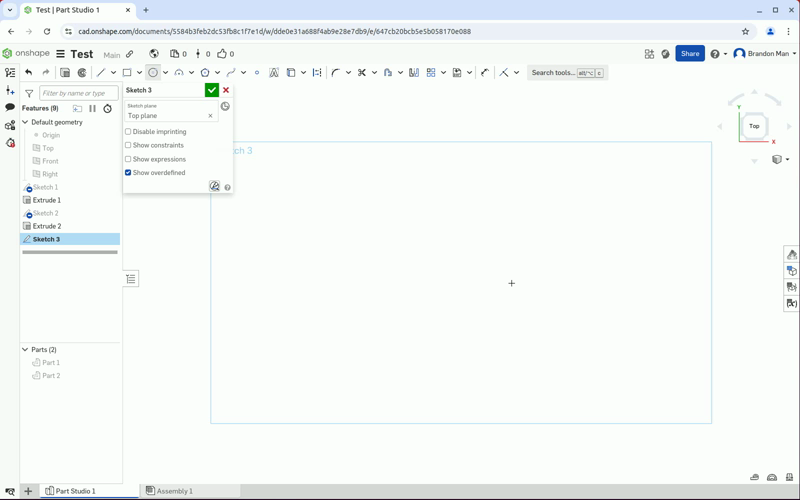
click(511, 282)
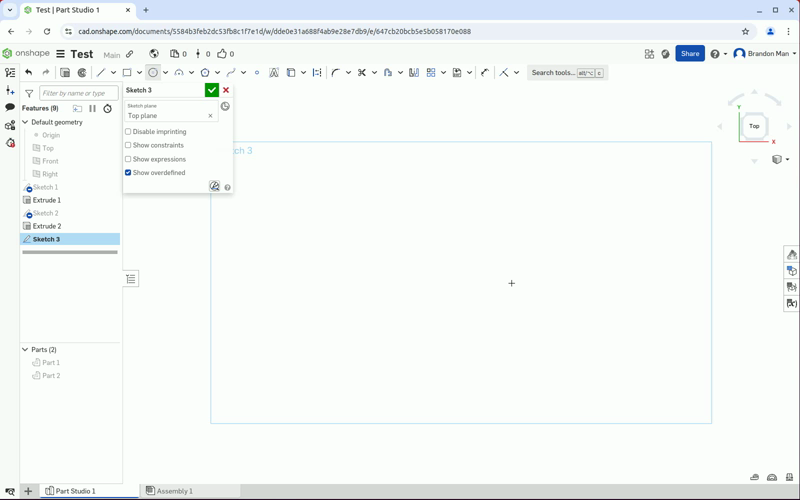
key_up(shift)
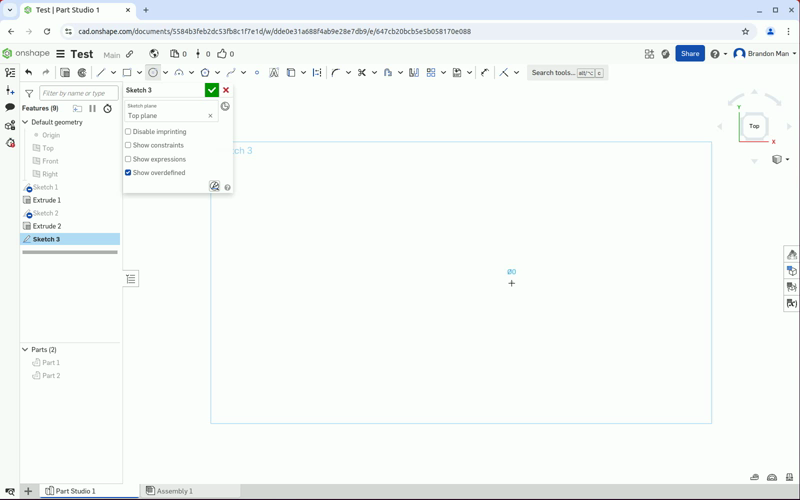
mouse_move(531, 282)
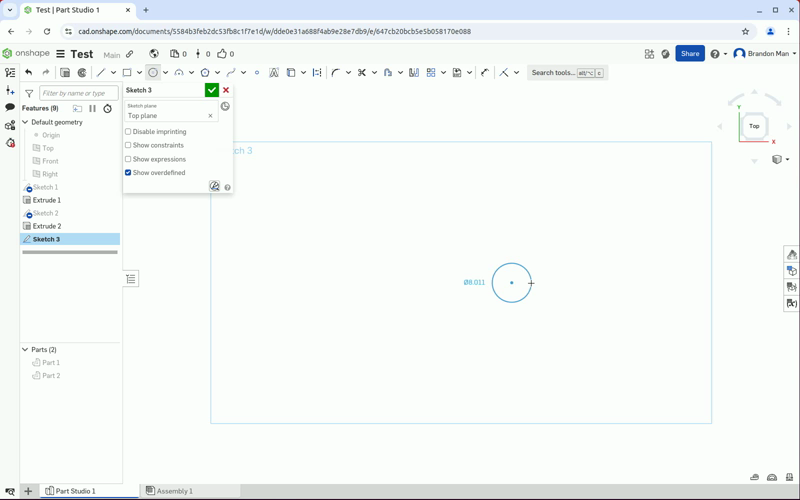
click(531, 282)
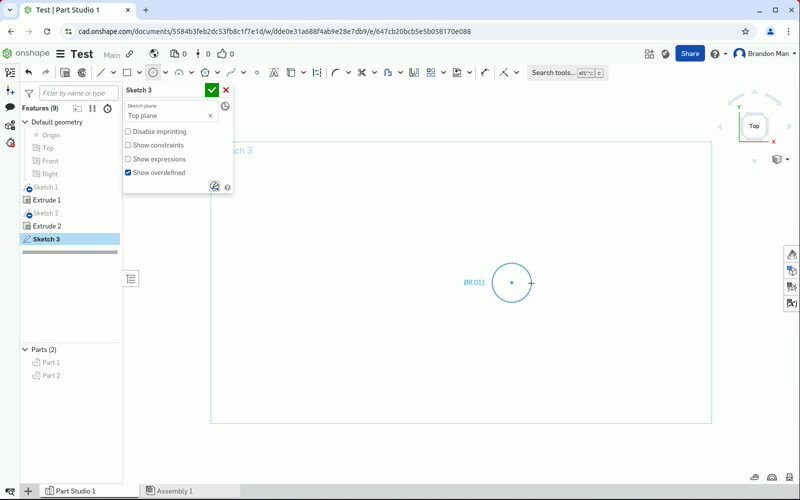
key(esc)
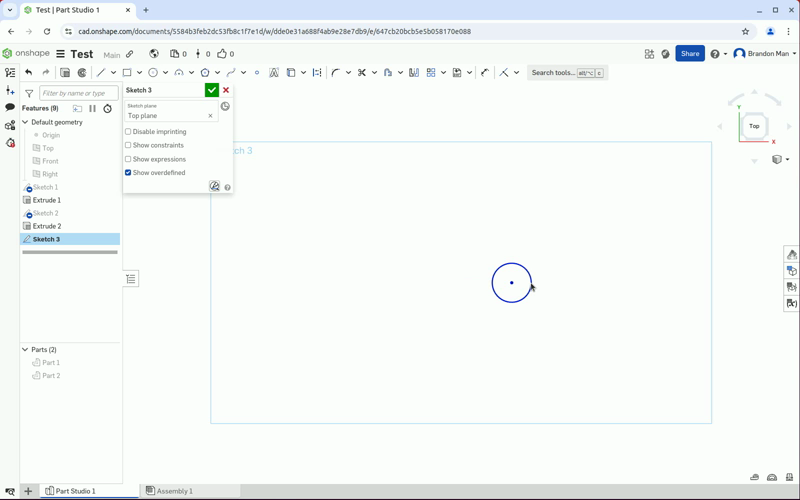
mouse_move(504, 291)
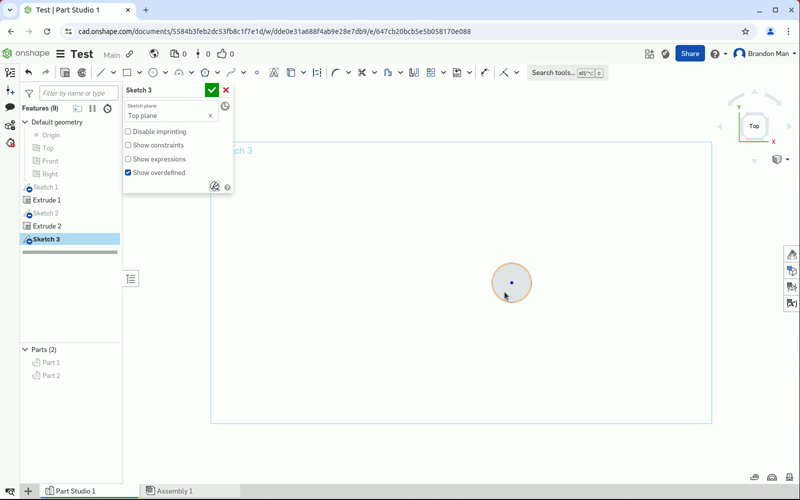
scroll(6)
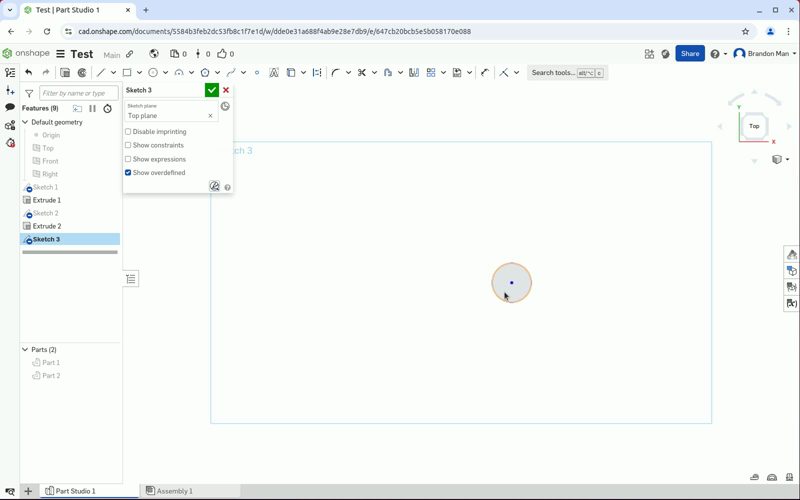
scroll(6)
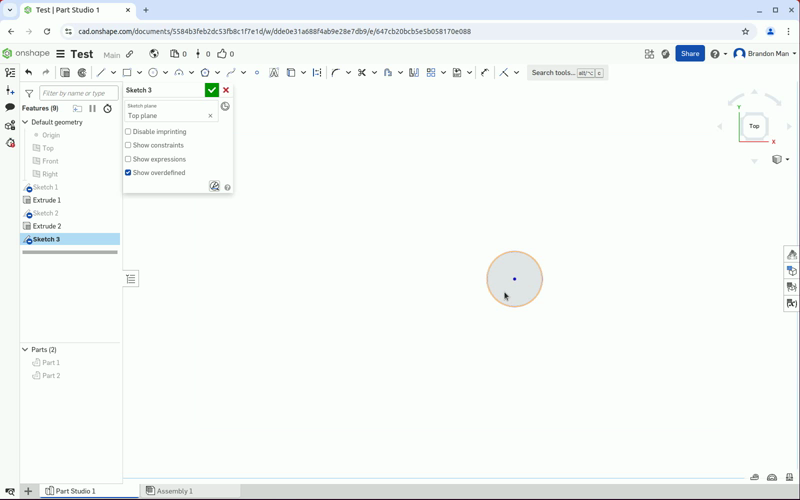
scroll(6)
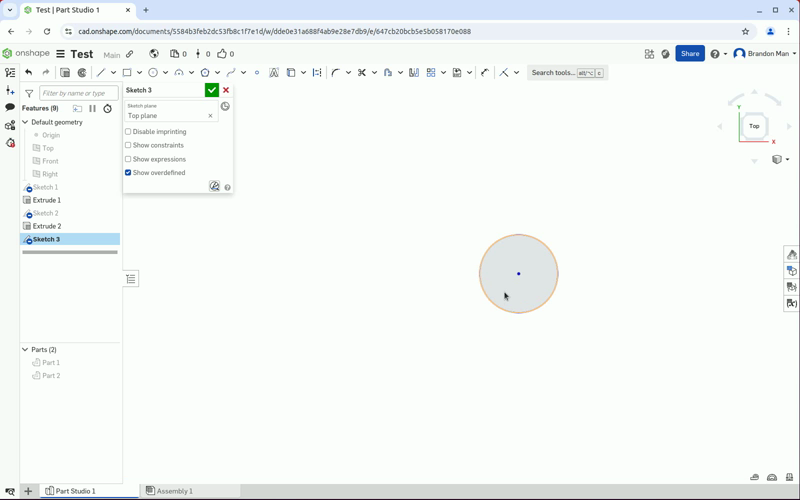
scroll(6)
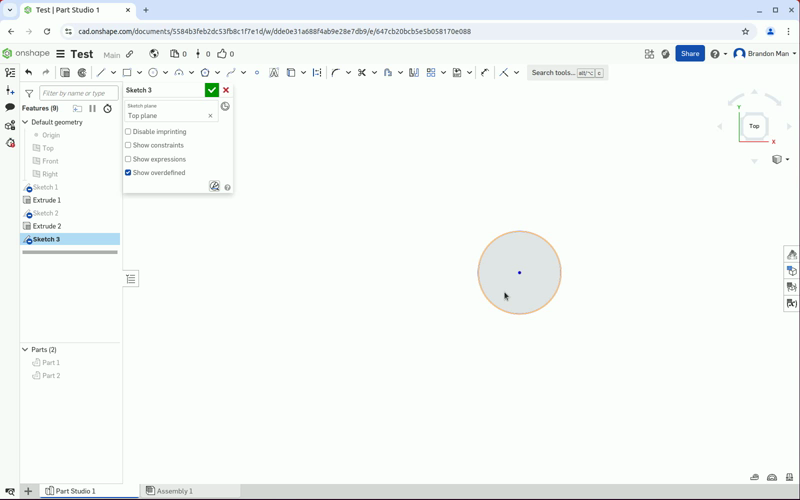
scroll(6)
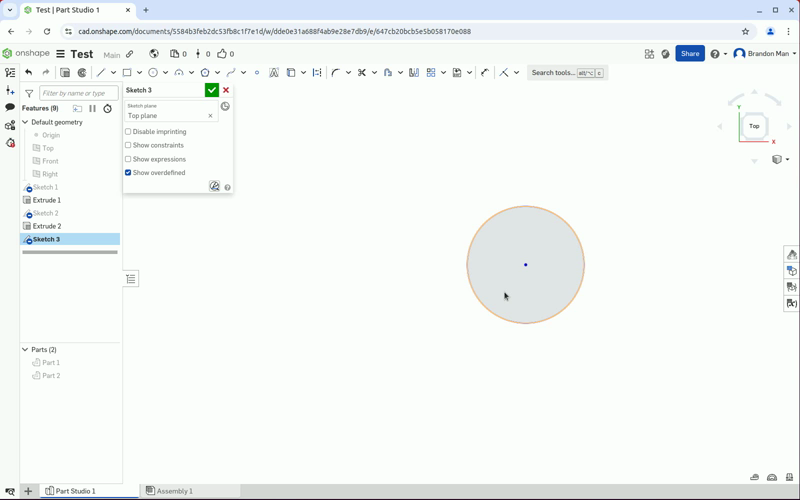
scroll(6)
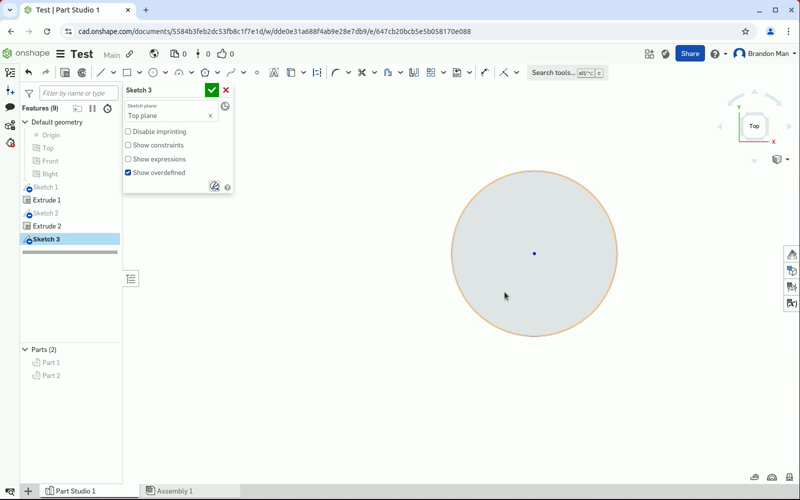
scroll(6)
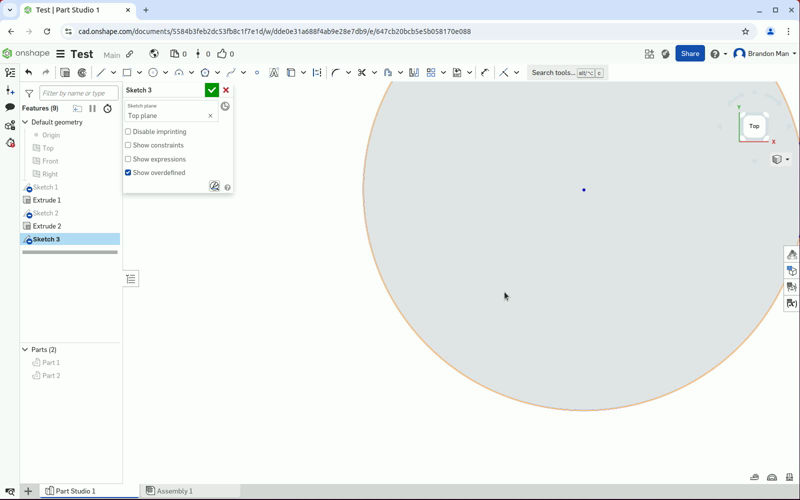
click(504, 291)
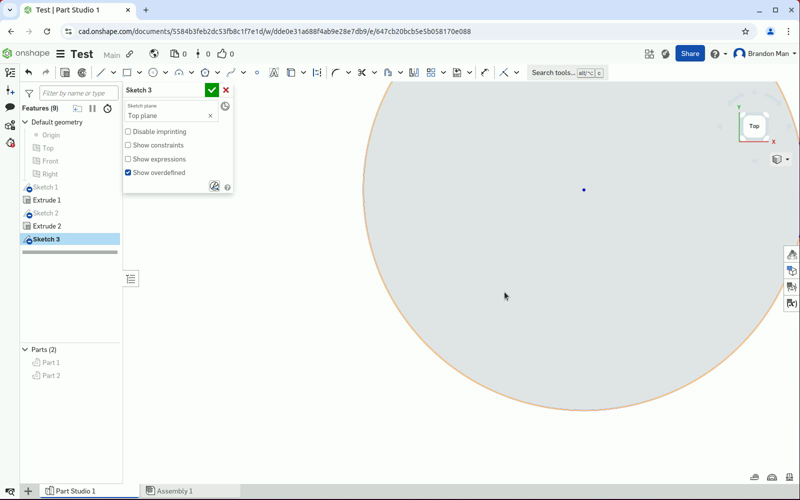
scroll(-6)
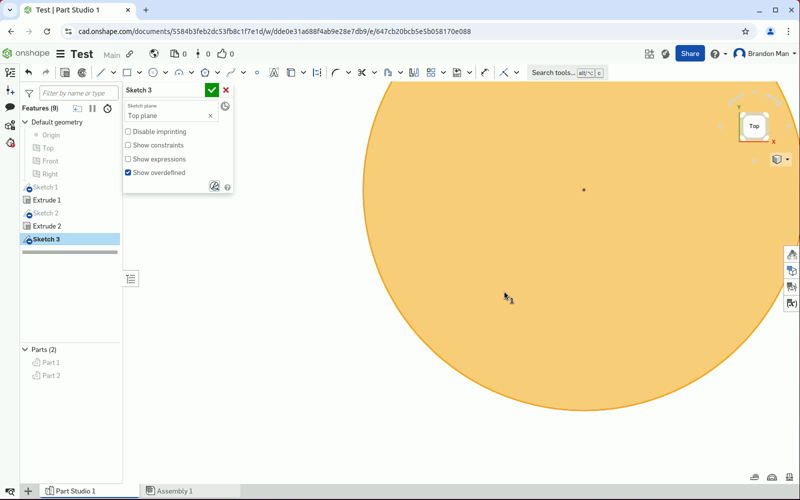
scroll(-6)
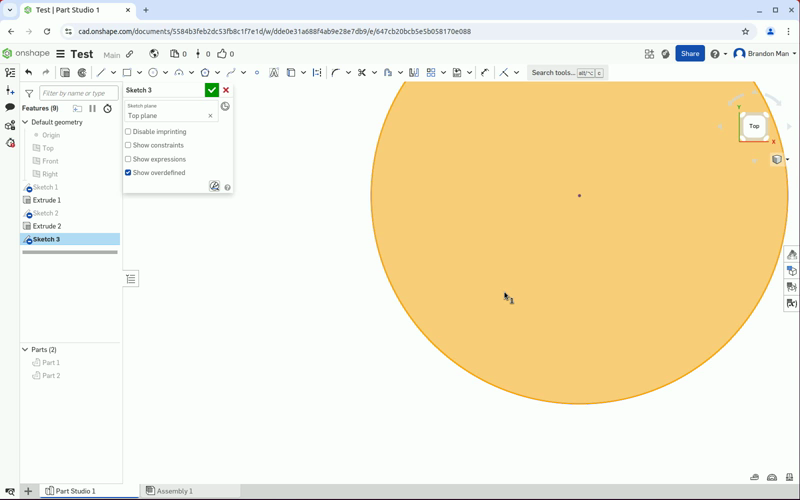
scroll(-6)
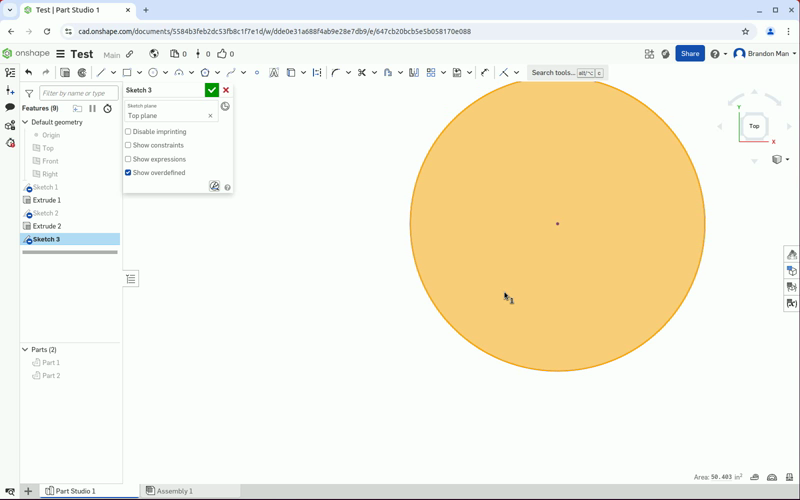
scroll(-6)
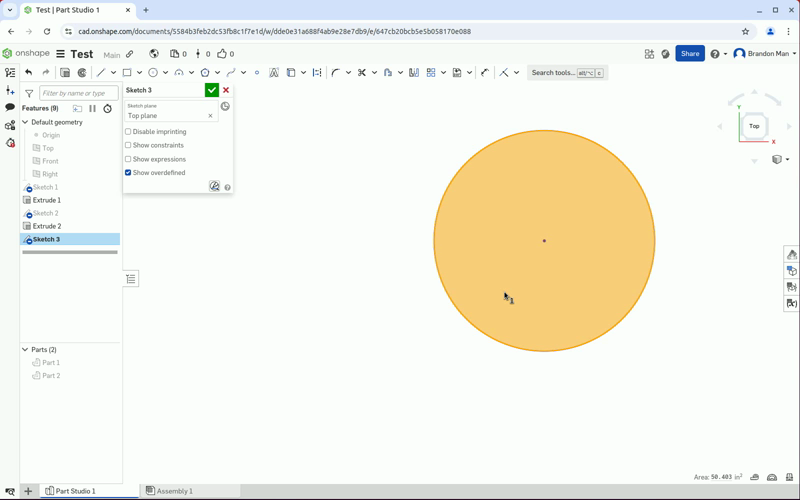
scroll(-6)
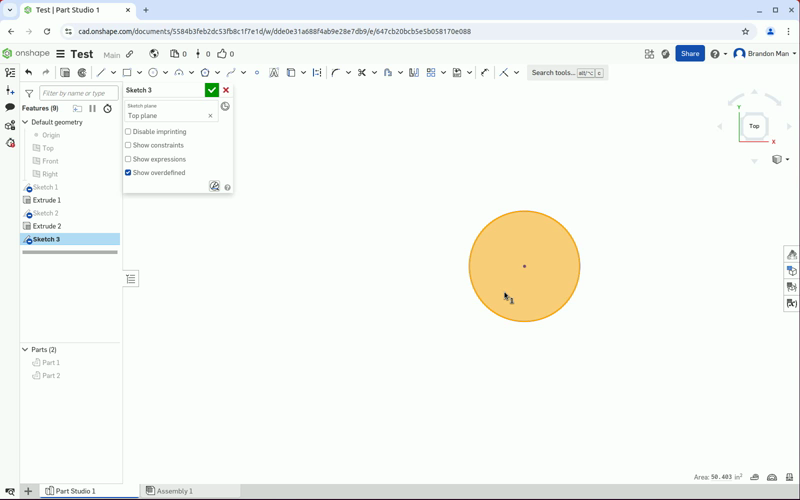
scroll(-6)
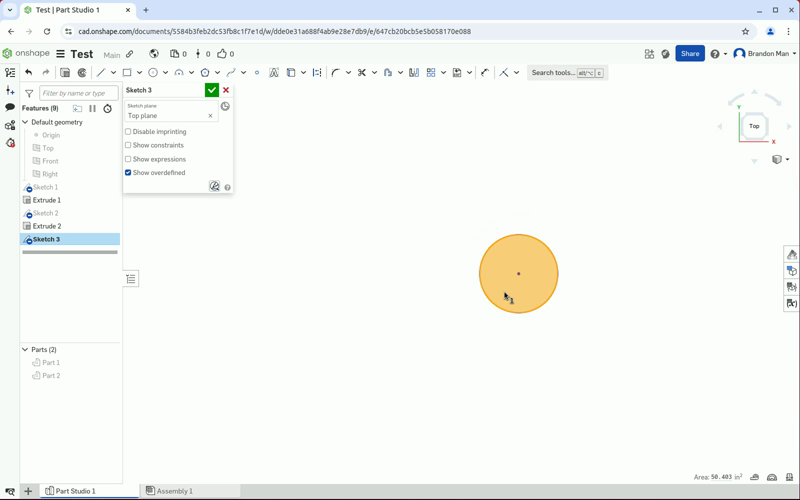
scroll(-6)
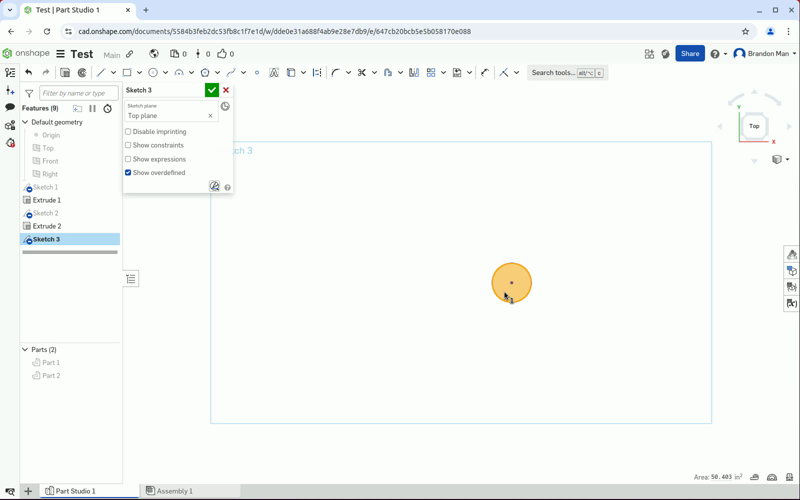
mouse_move(73, 352)
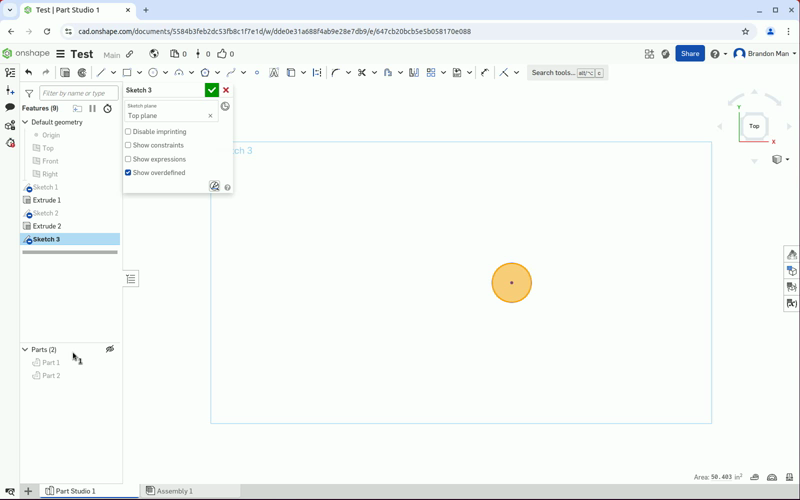
key(shift+y)
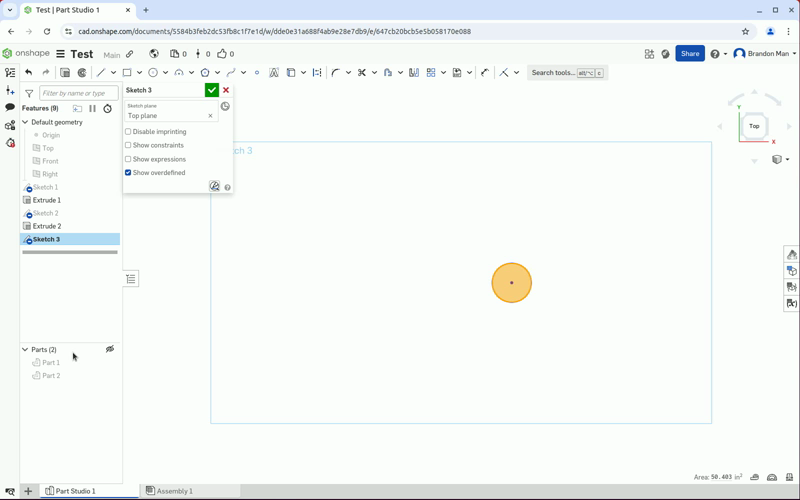
key(shift+e)
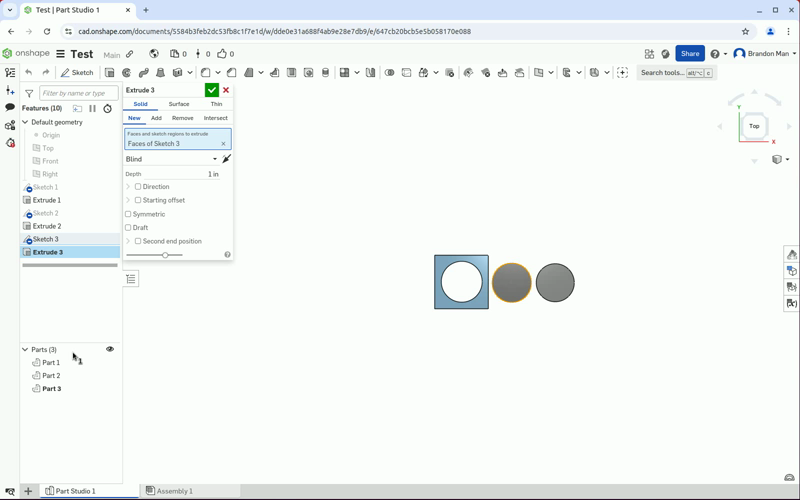
mouse_move(143, 106)
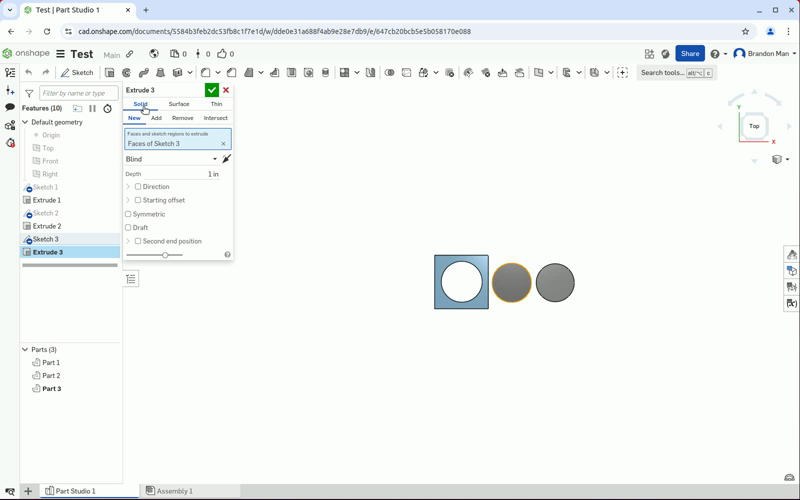
click(143, 106)
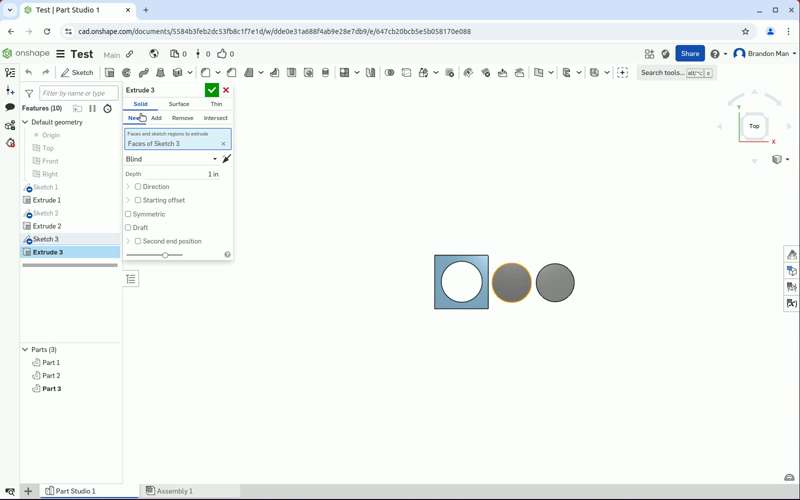
mouse_move(137, 120)
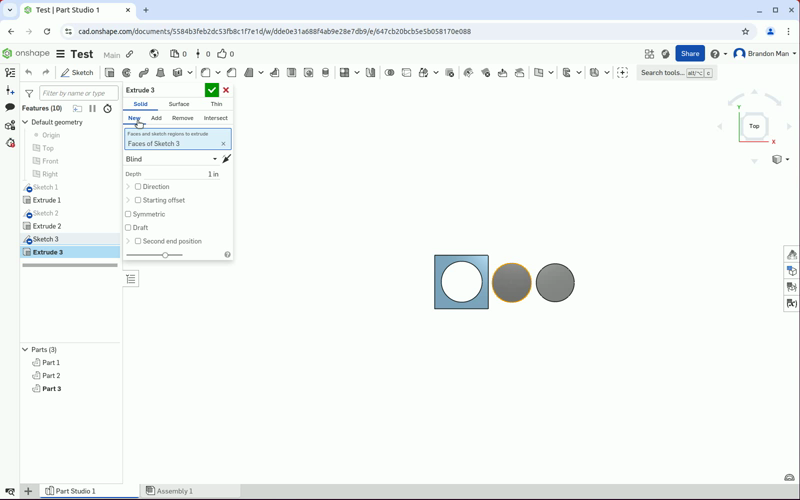
click(137, 120)
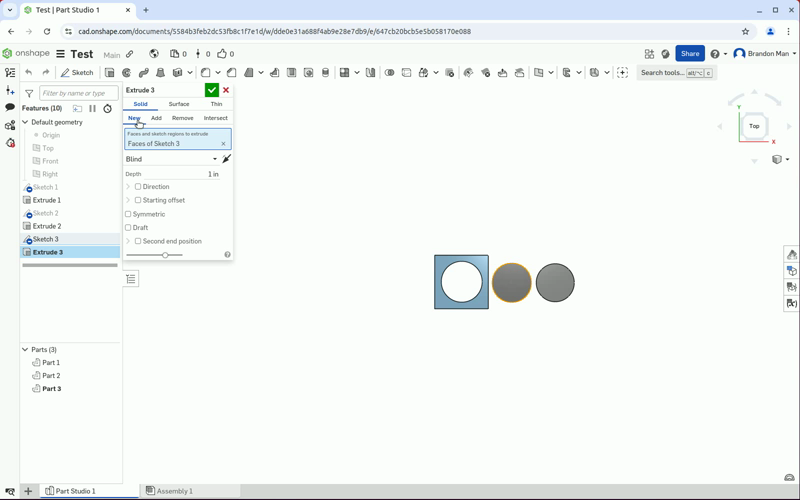
key(tab, 4)
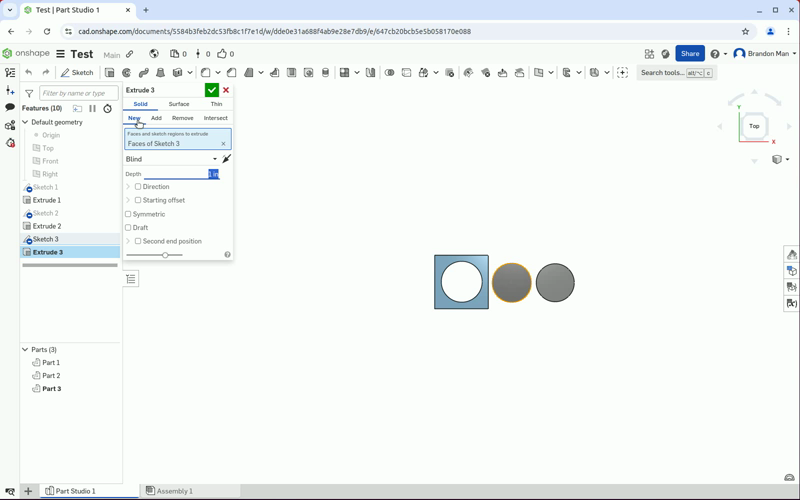
text(5.296)
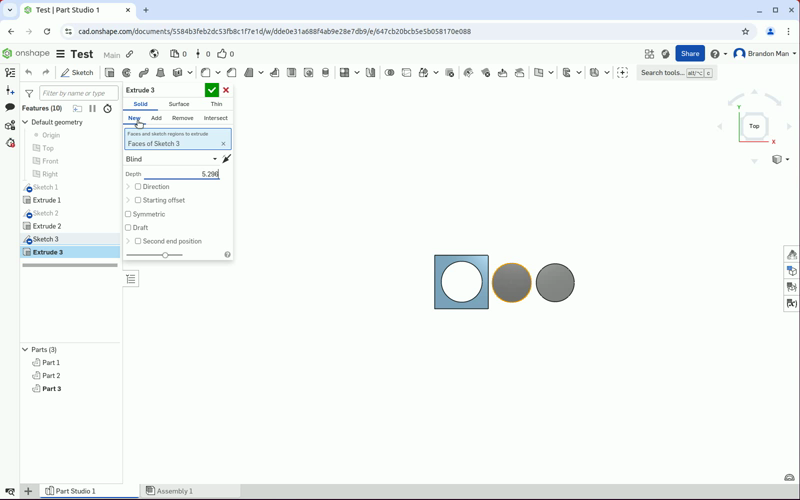
key(enter)
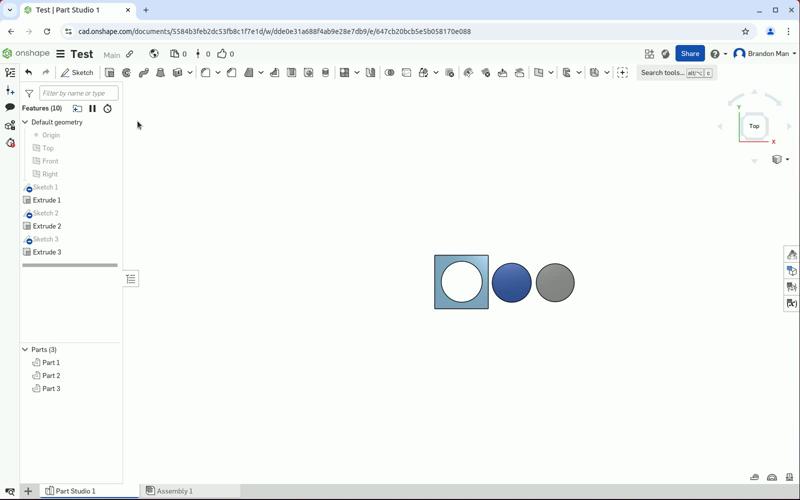
key(shift+h)
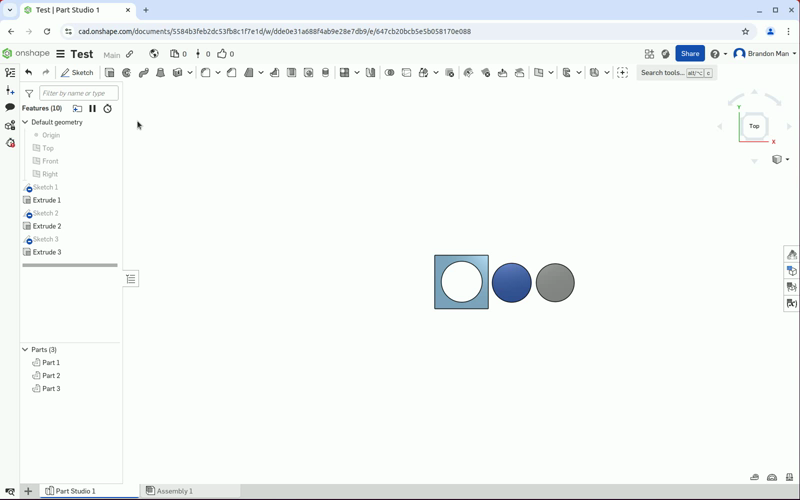
key(shift+h)
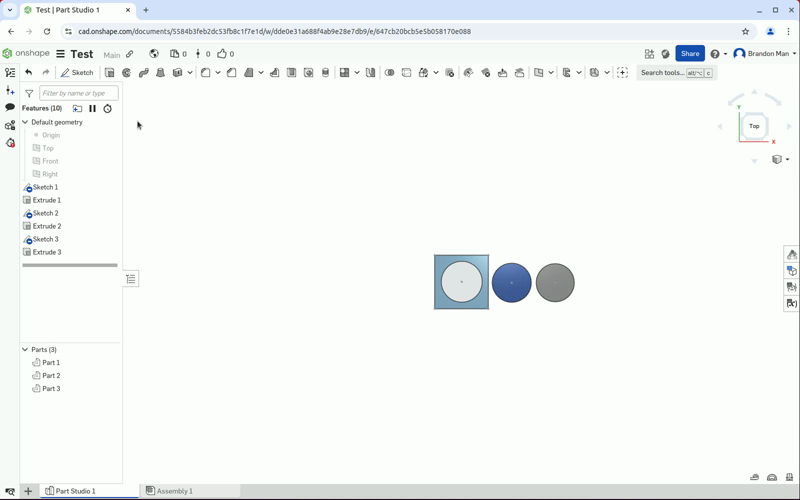
key(shift+7)
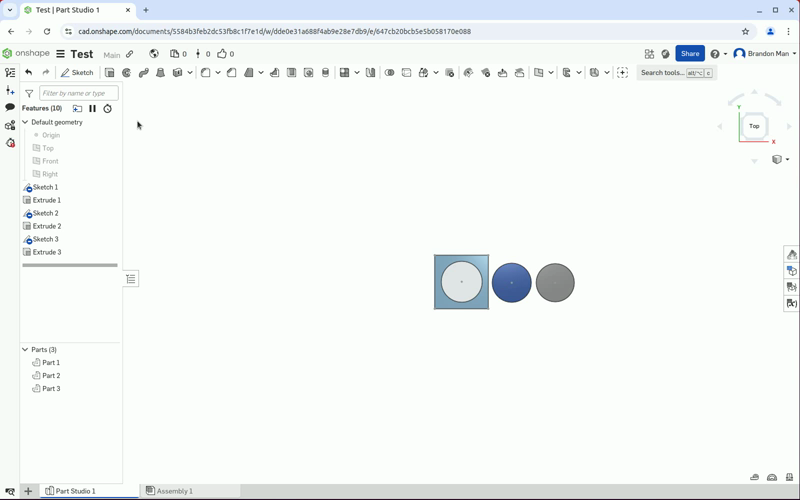
key(up, 3)
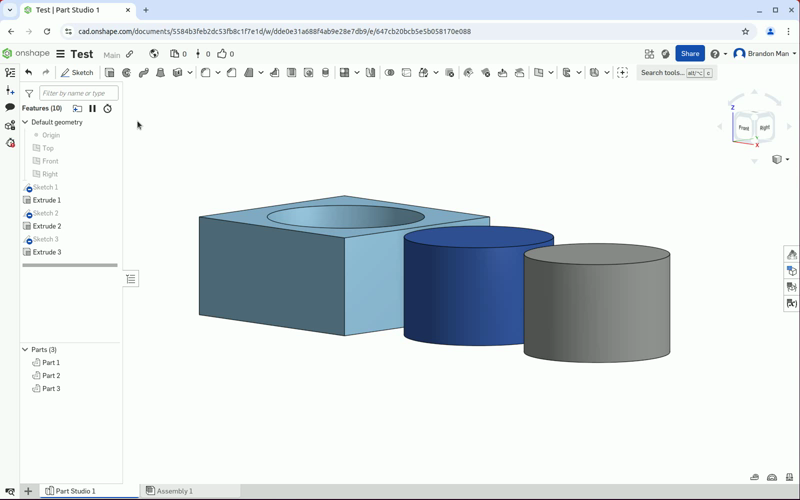
key(left, 3)
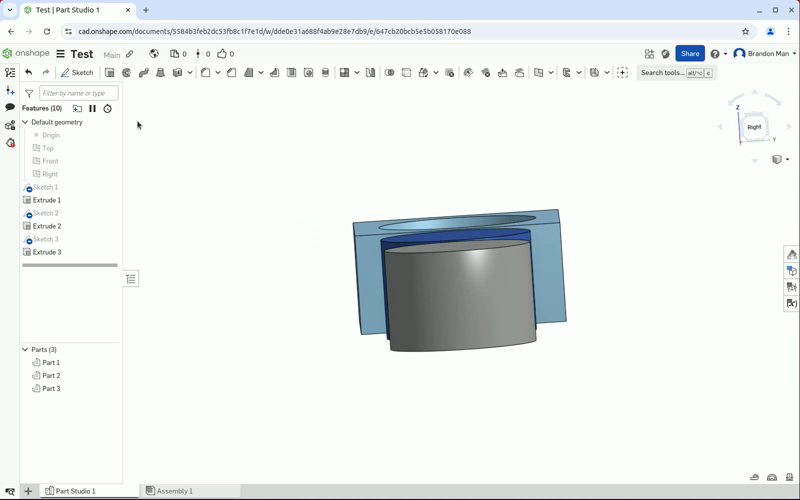
key(right, 3)
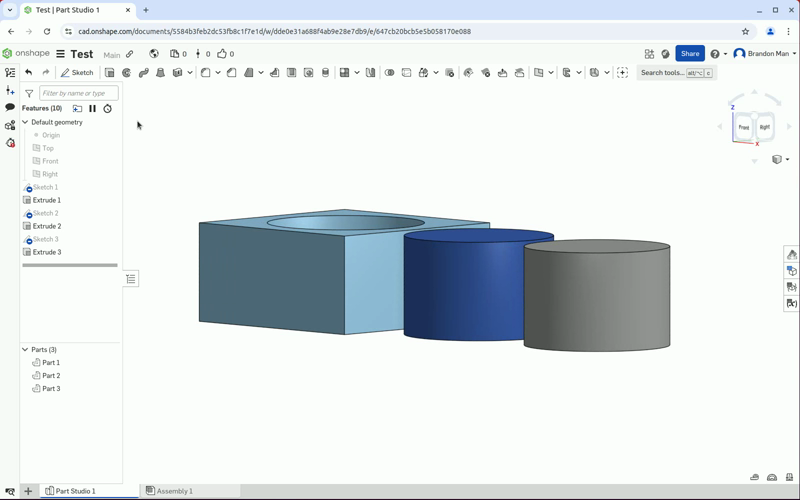
key(down, 3)
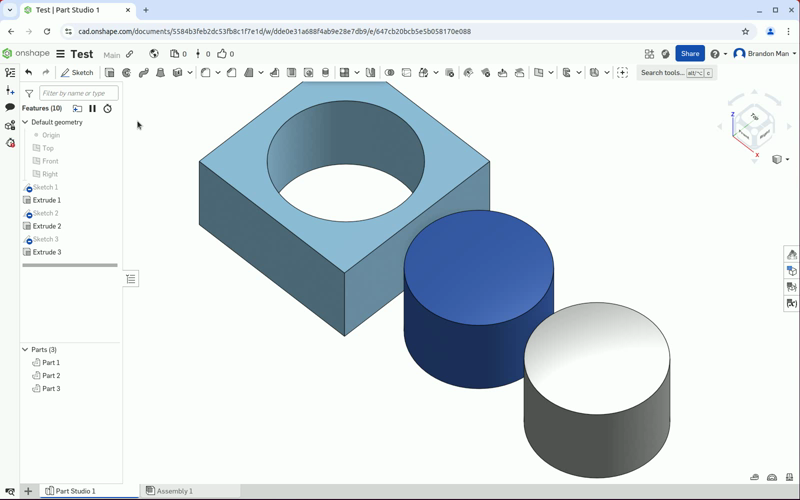
mouse_move(73, 189)
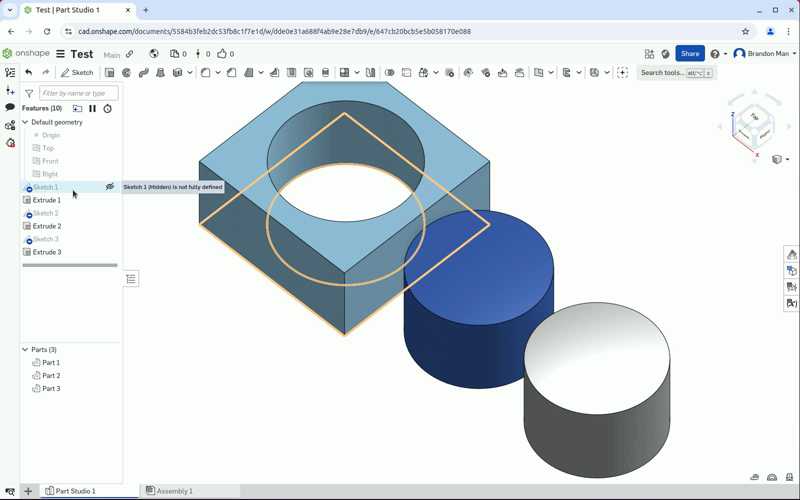
click(73, 189)